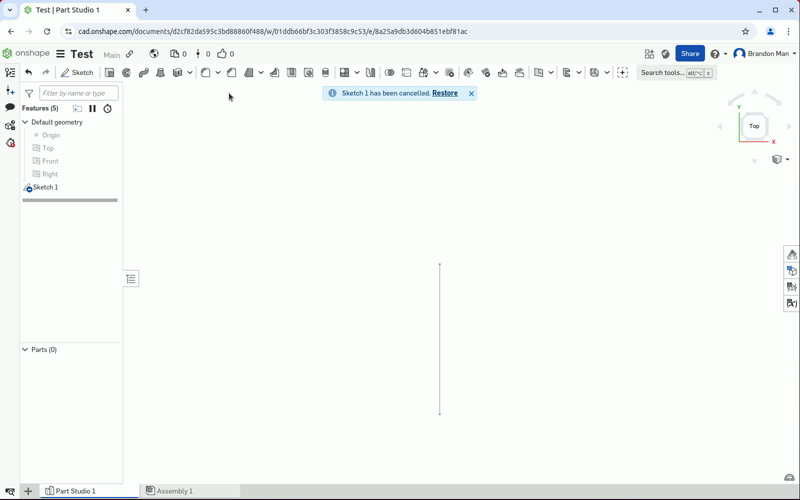
key(shift+h)
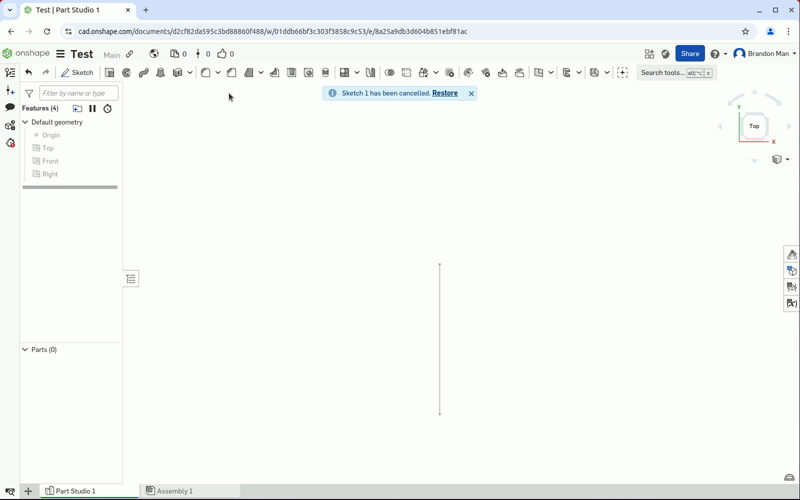
key(shift+s)
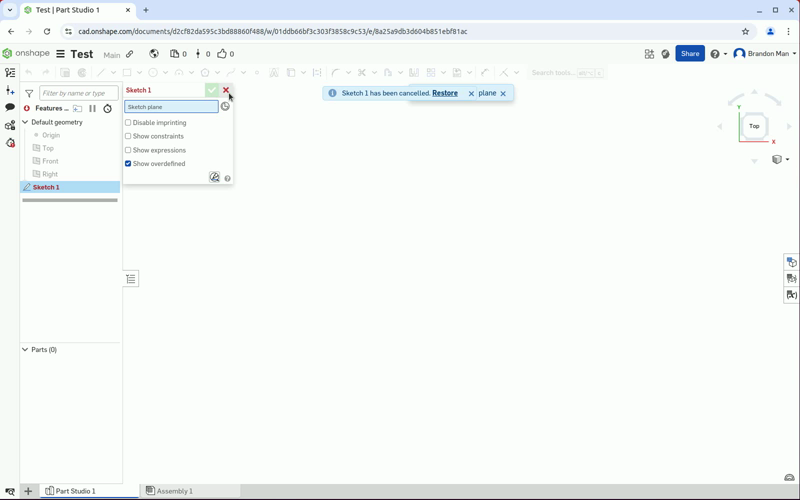
mouse_move(73, 150)
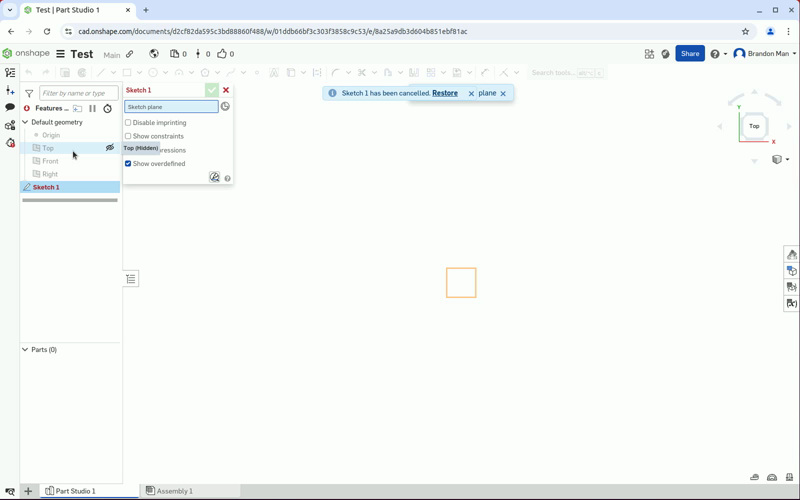
click(73, 150)
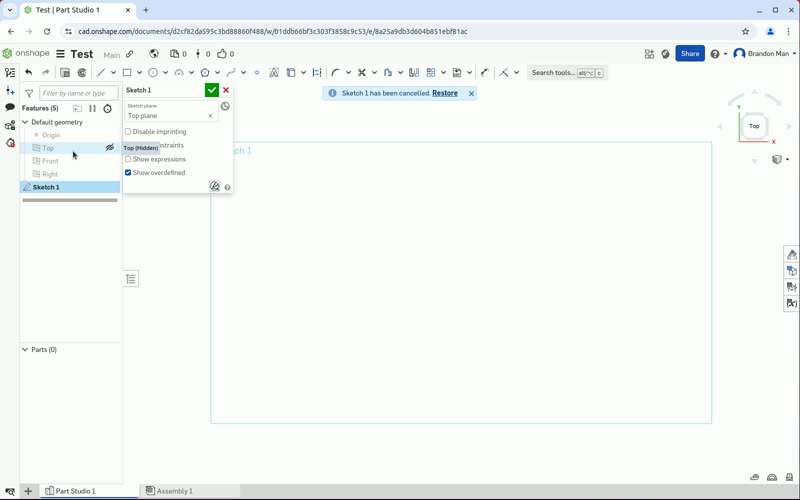
mouse_move(73, 352)
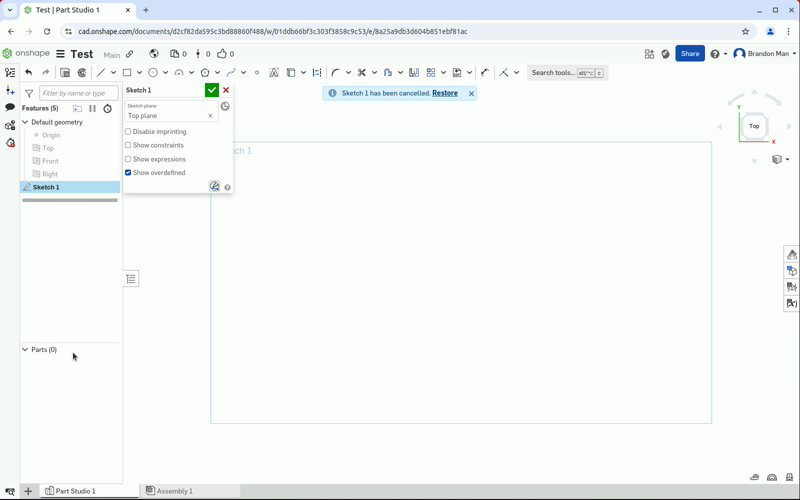
key(y)
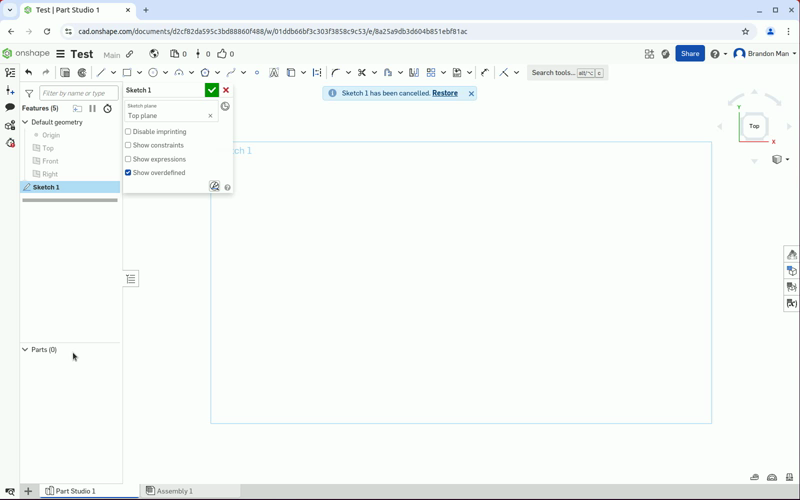
key(l)
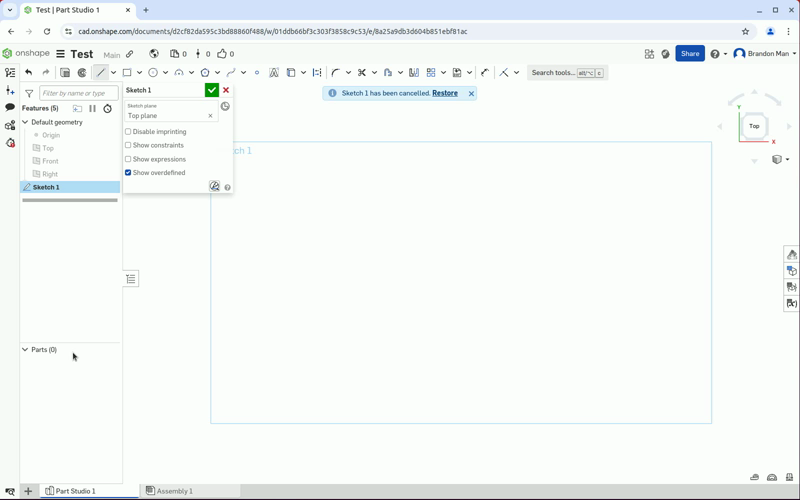
key_down(shift)
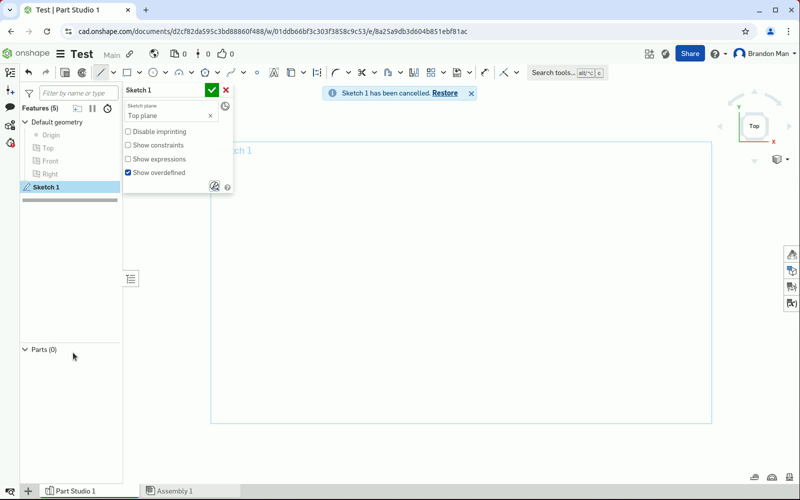
mouse_move(414, 281)
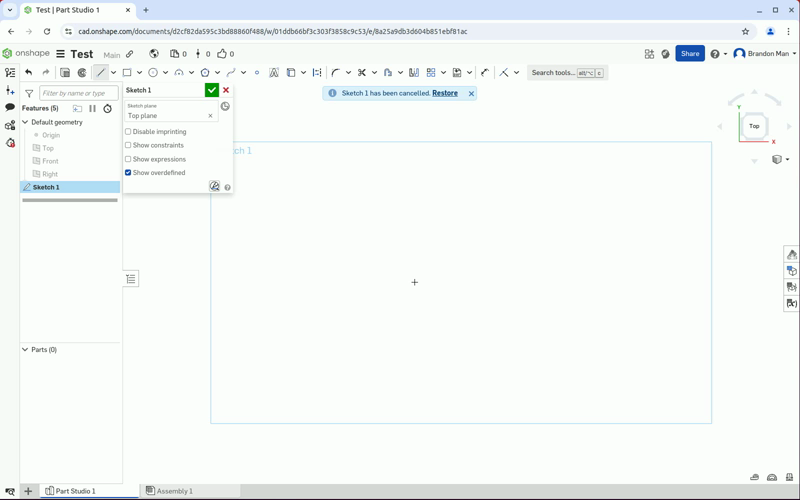
click(414, 281)
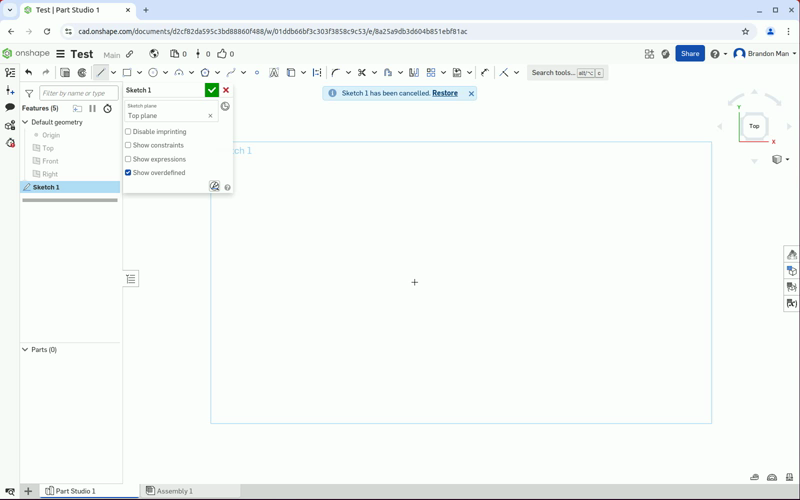
key_up(shift)
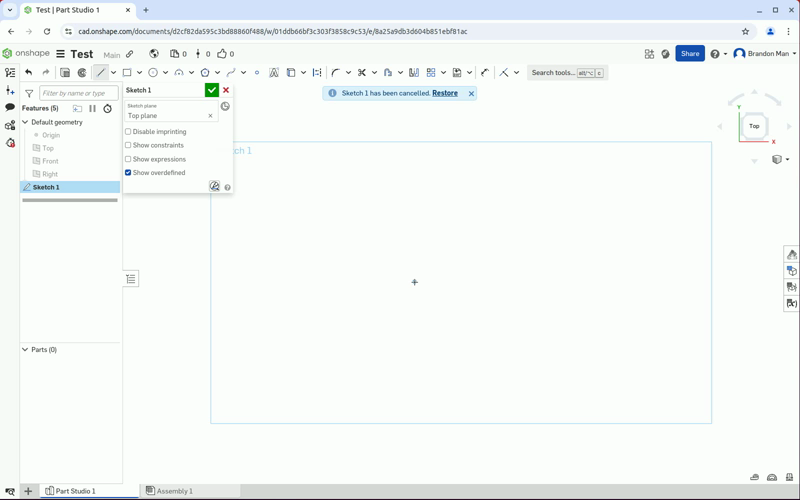
key_down(shift)
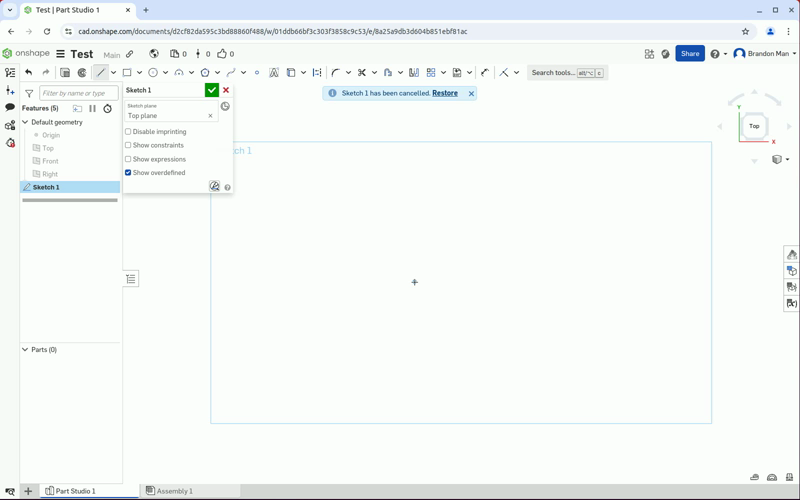
mouse_move(444, 281)
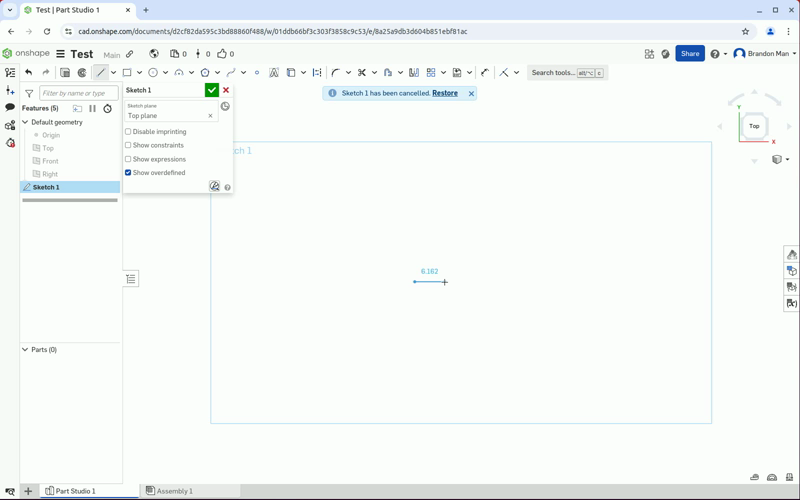
mouse_move(436, 321)
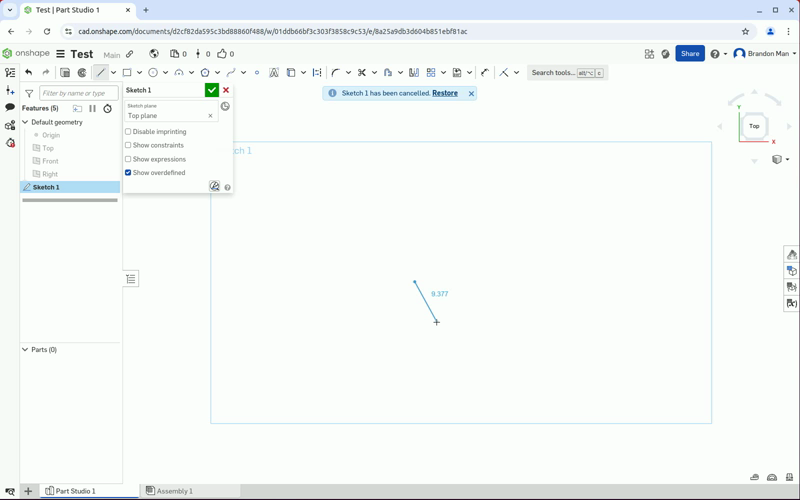
click(436, 321)
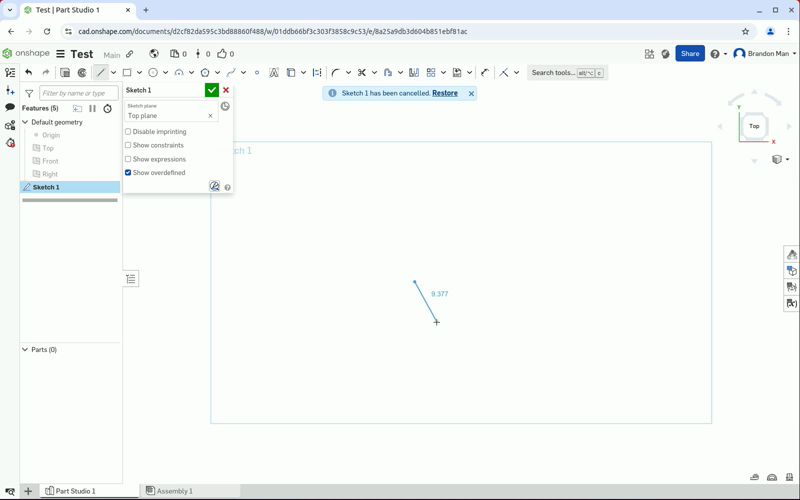
key_up(shift)
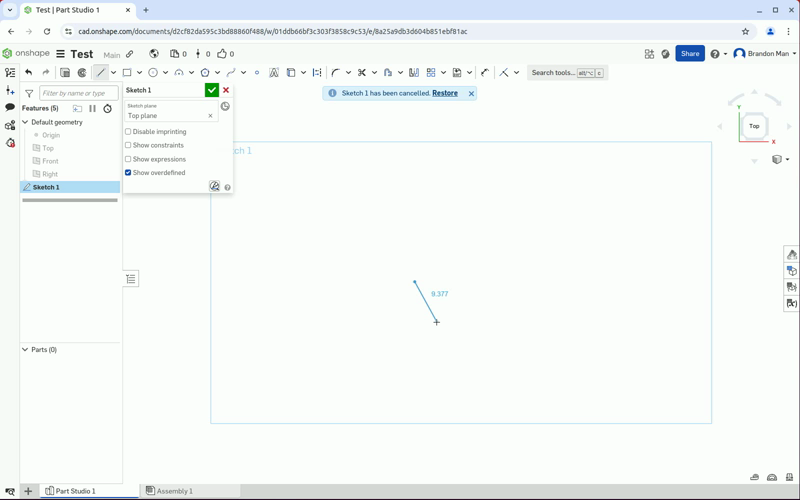
key_down(shift)
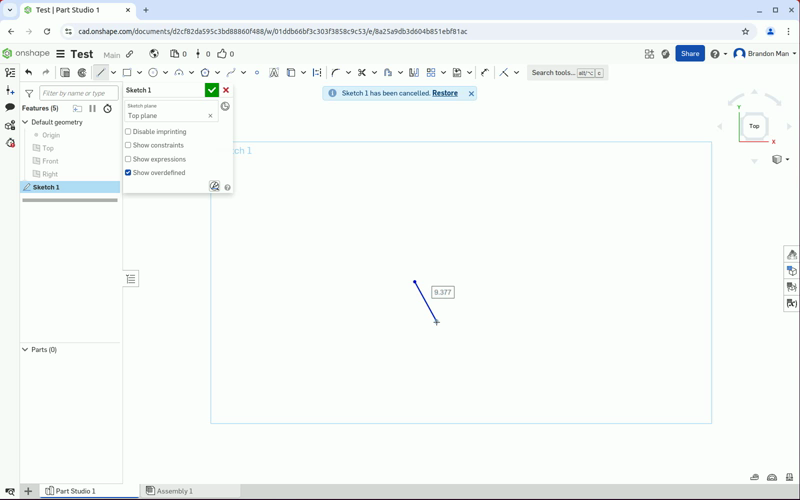
mouse_move(466, 321)
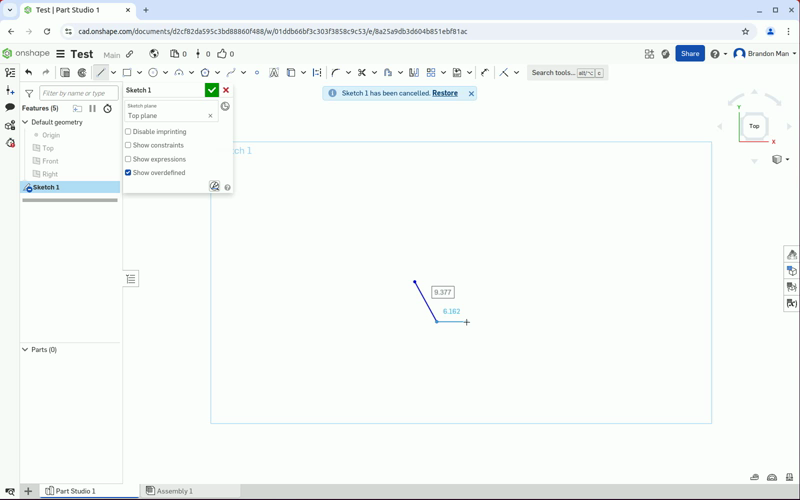
mouse_move(481, 322)
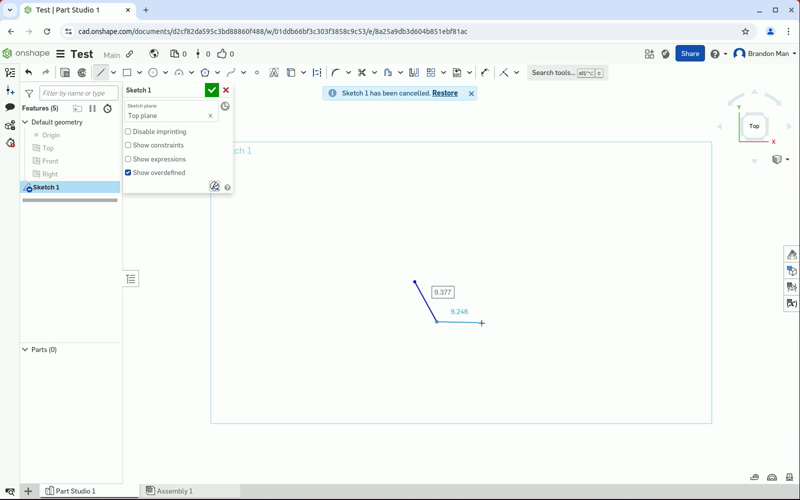
click(481, 322)
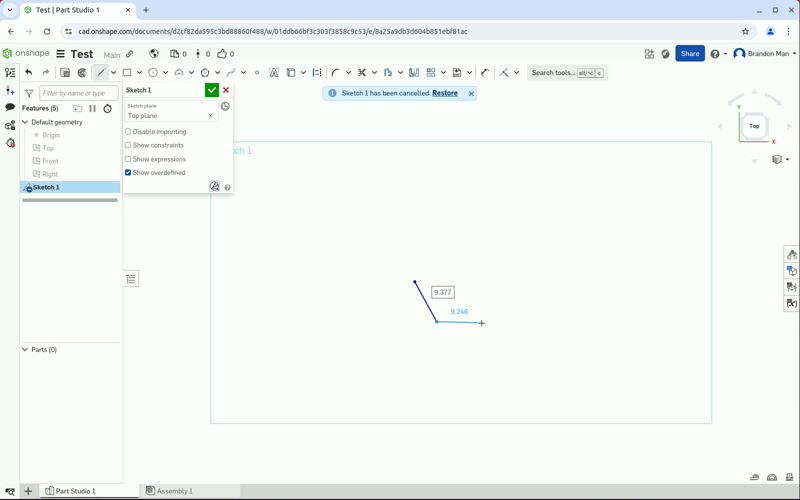
key_up(shift)
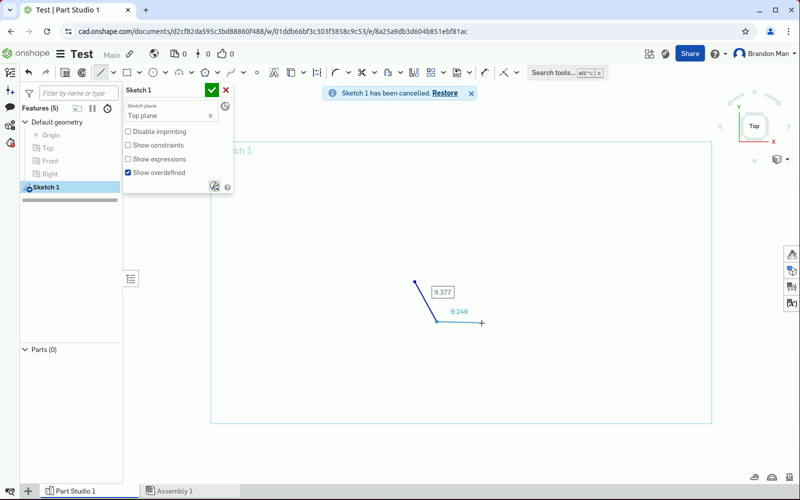
key_down(shift)
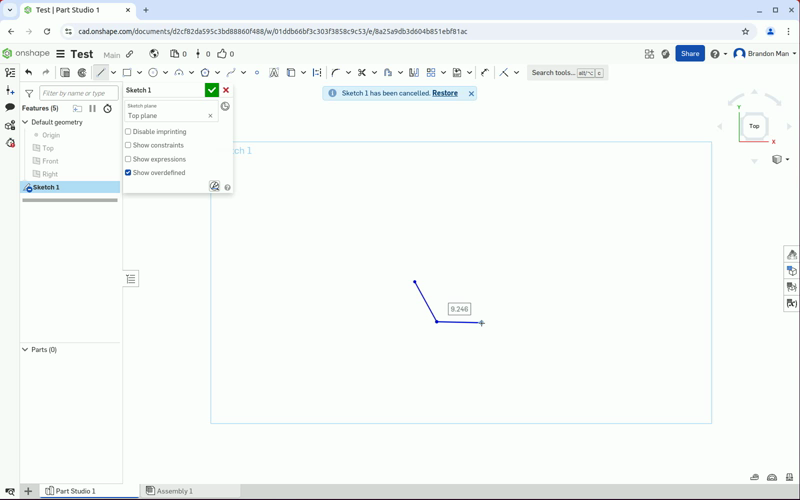
mouse_move(511, 322)
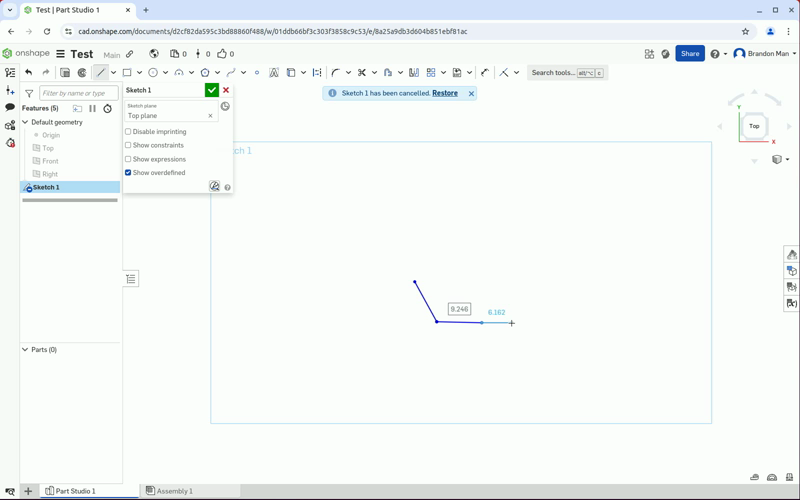
mouse_move(505, 283)
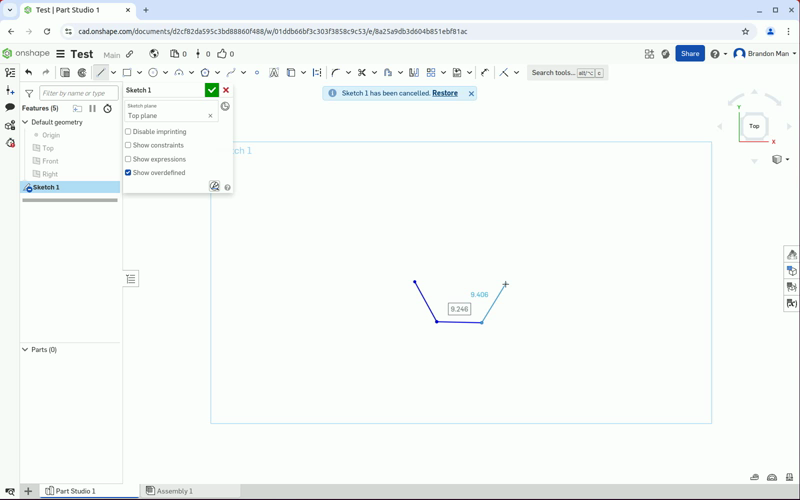
click(505, 283)
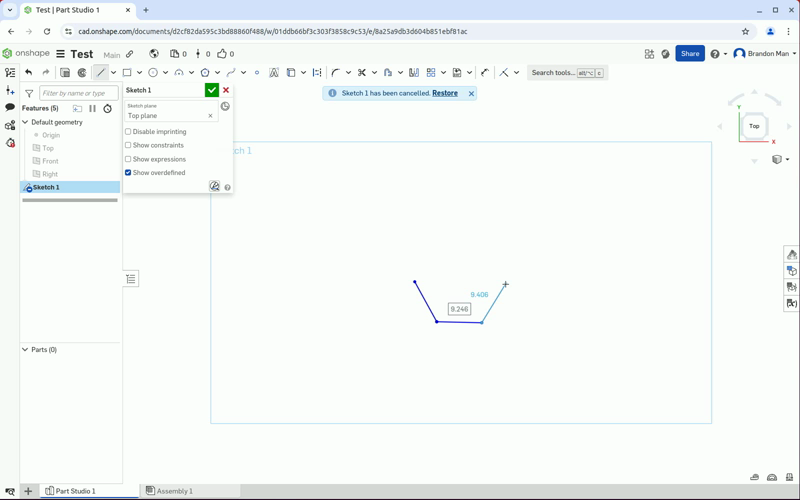
key_up(shift)
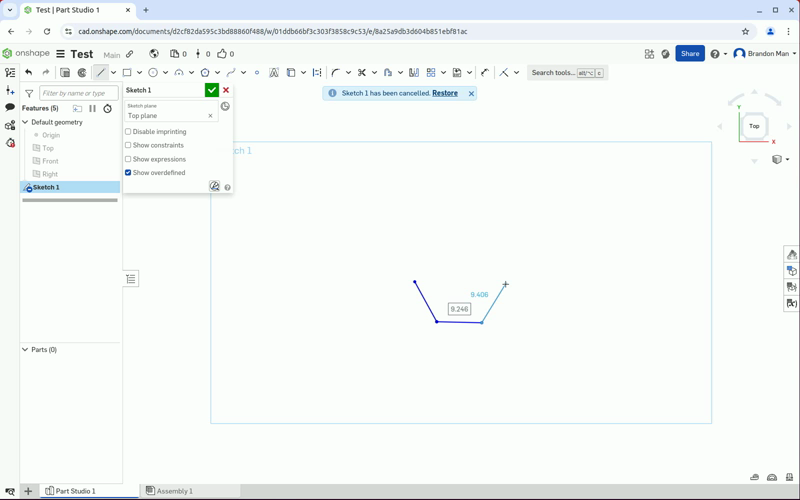
key_down(shift)
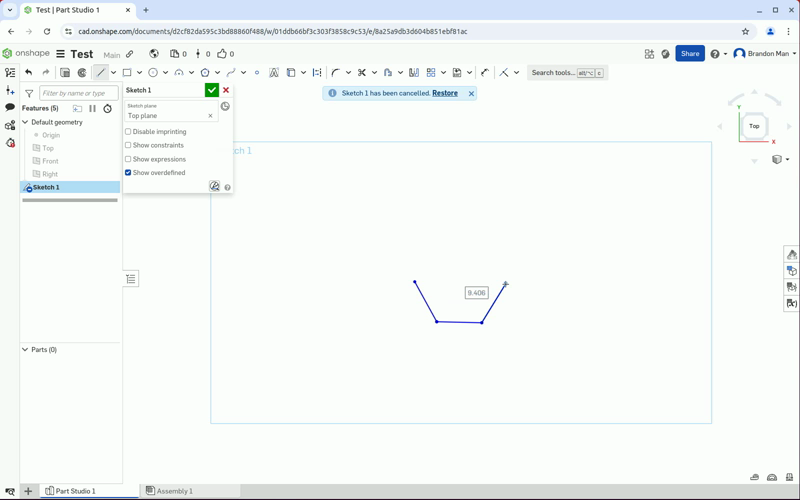
mouse_move(535, 283)
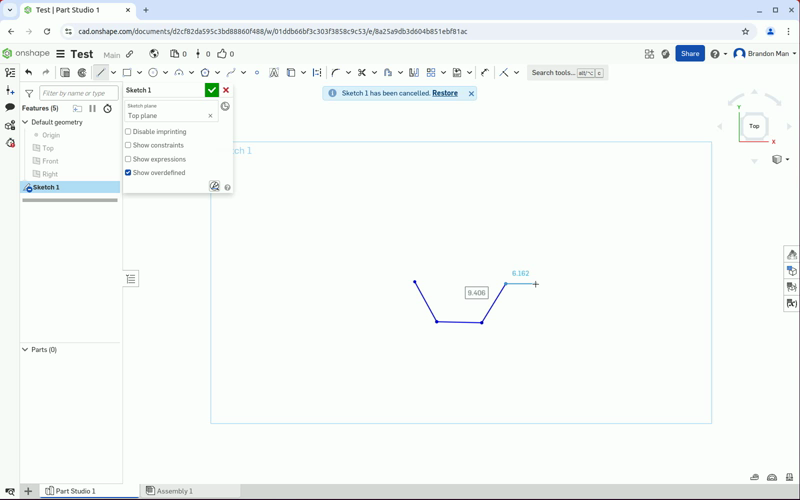
mouse_move(483, 243)
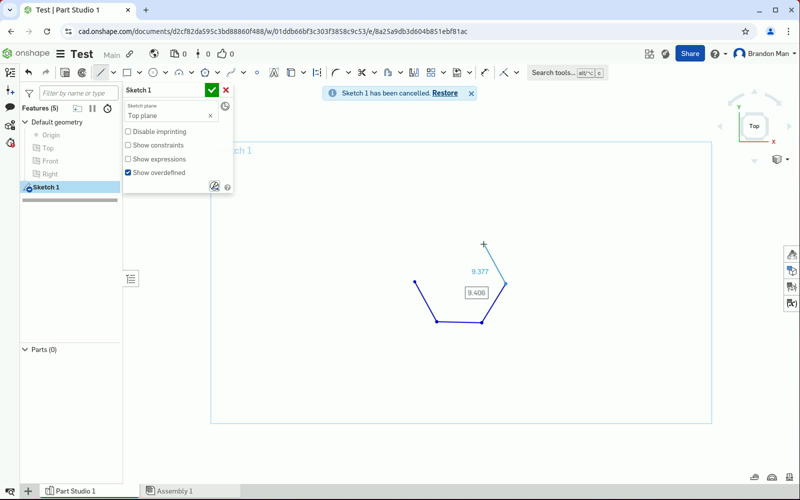
click(483, 243)
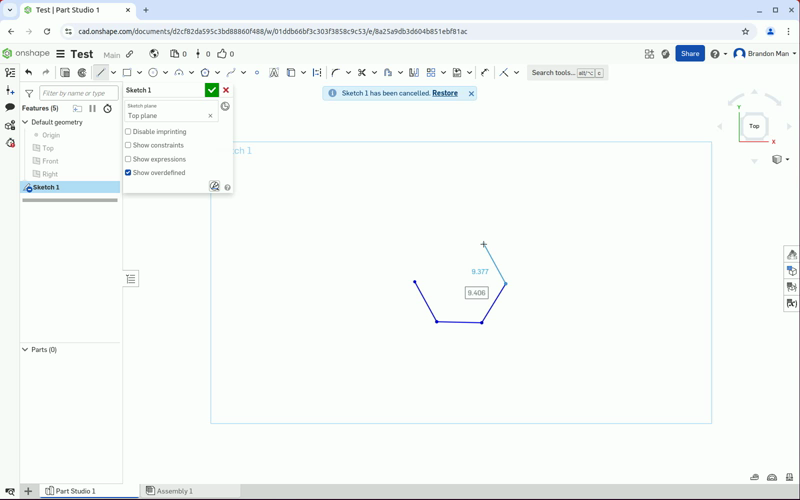
key_up(shift)
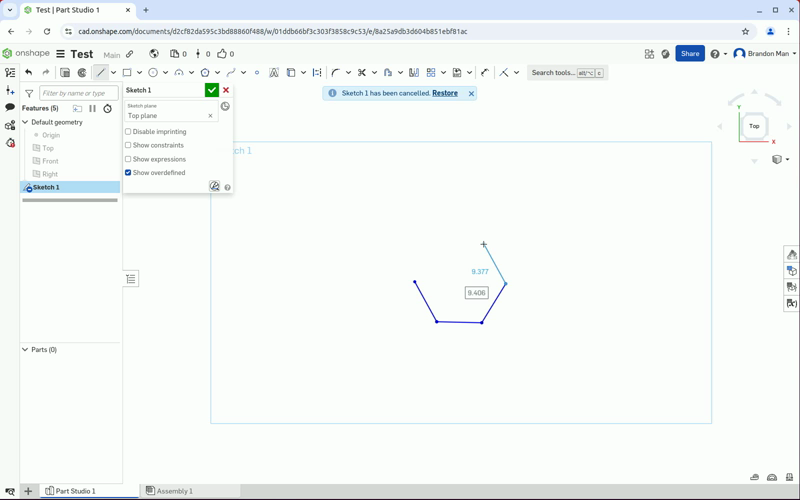
key_down(shift)
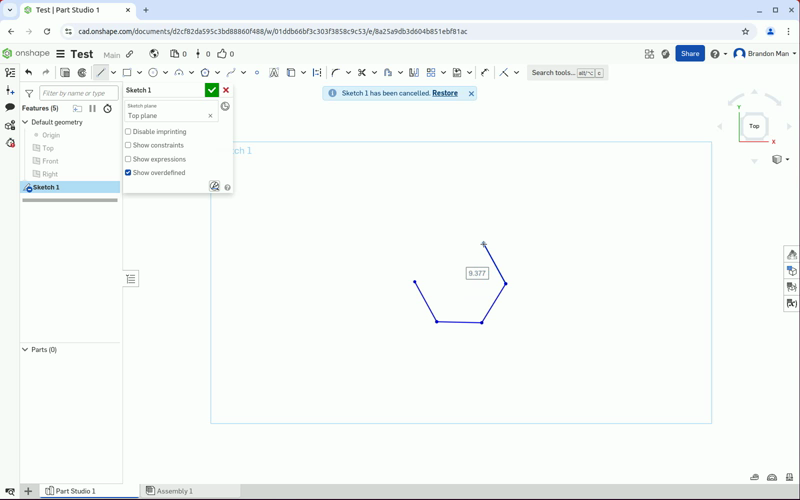
mouse_move(513, 243)
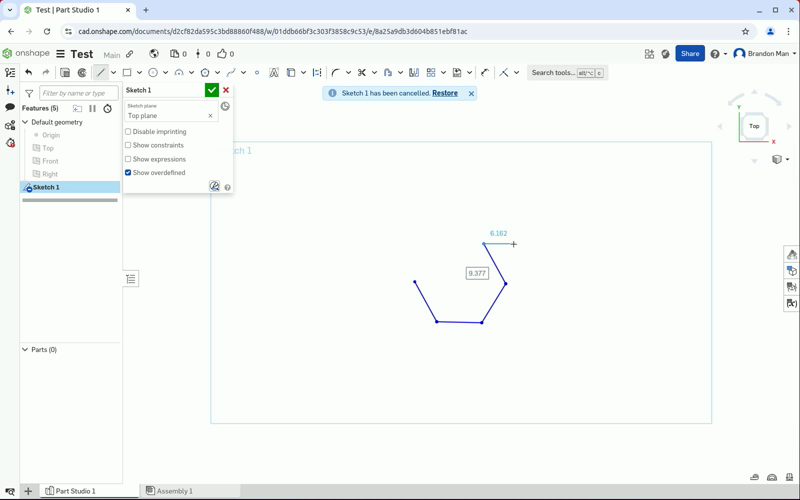
mouse_move(438, 242)
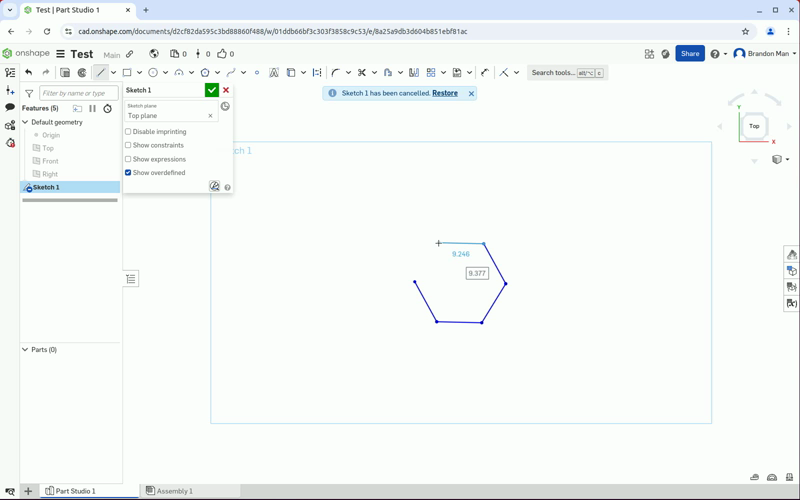
click(438, 242)
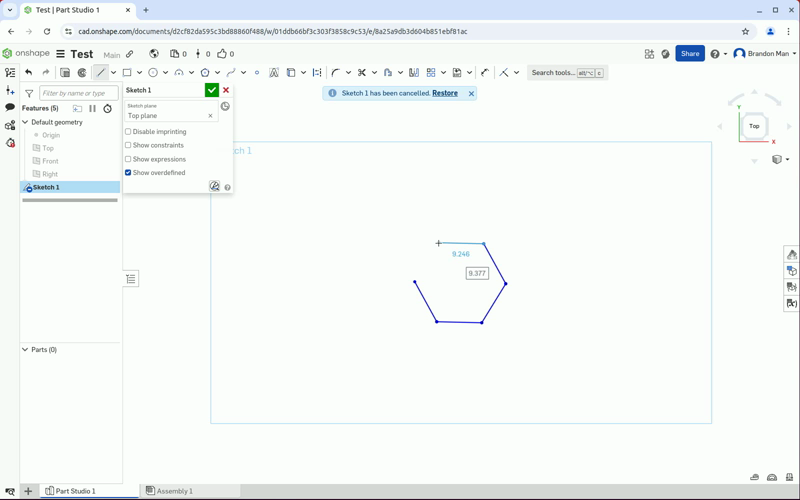
key_up(shift)
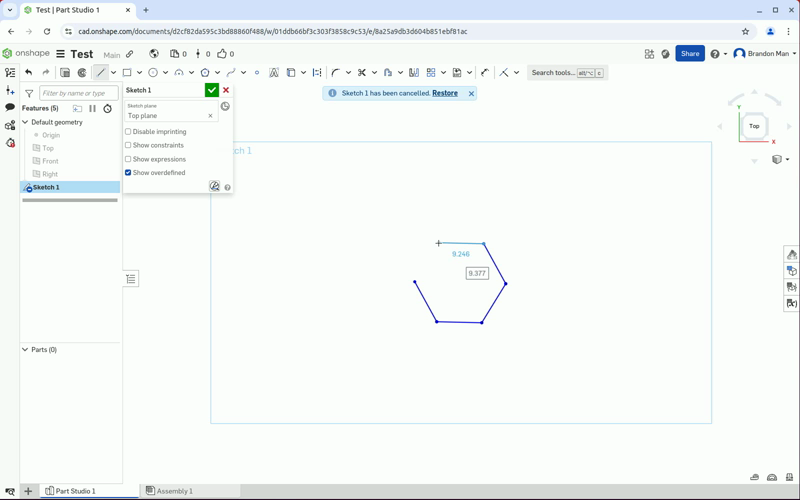
mouse_move(468, 242)
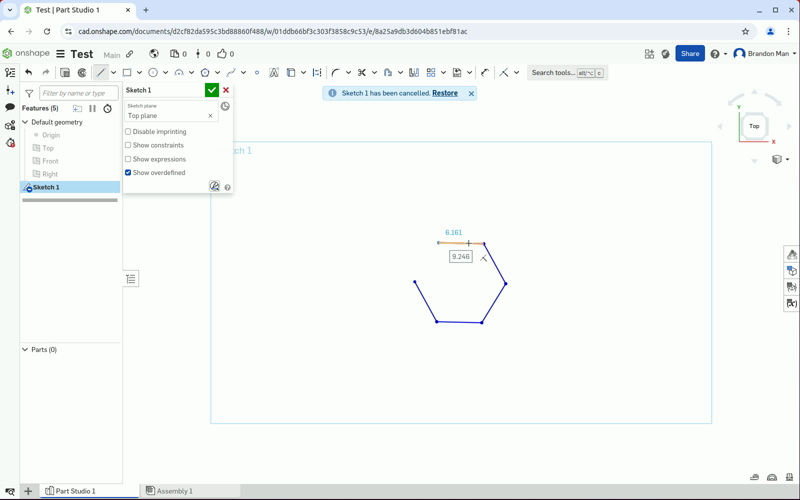
key_down(shift)
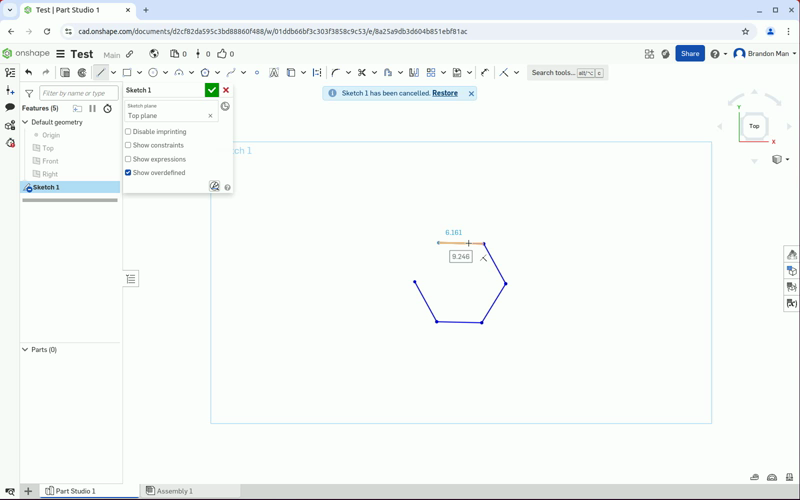
mouse_move(414, 281)
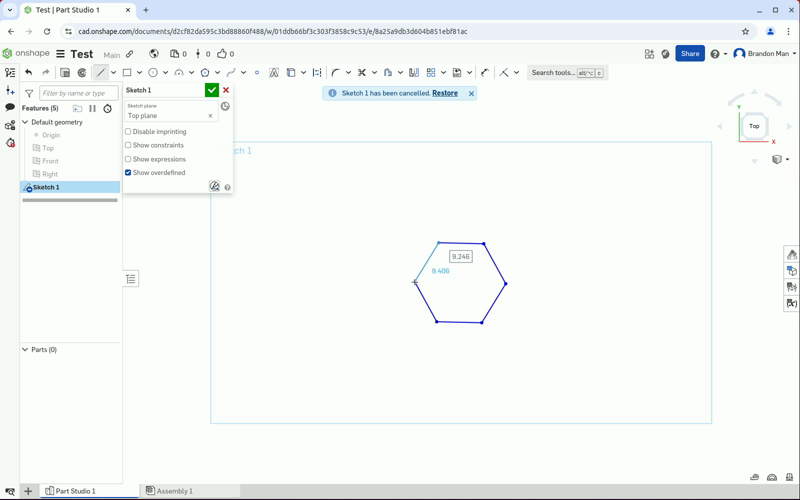
key_up(shift)
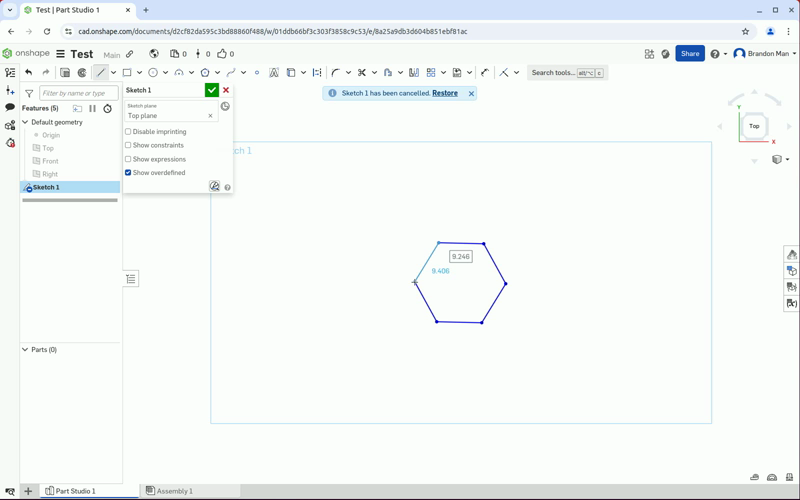
click(414, 281)
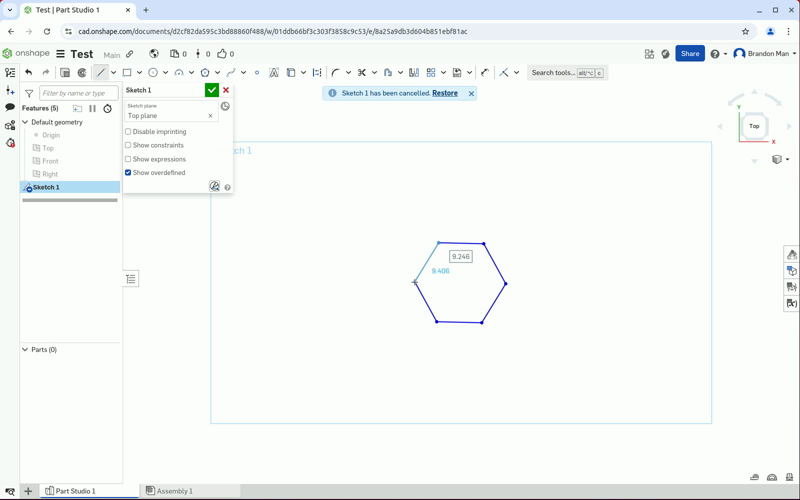
key(esc)
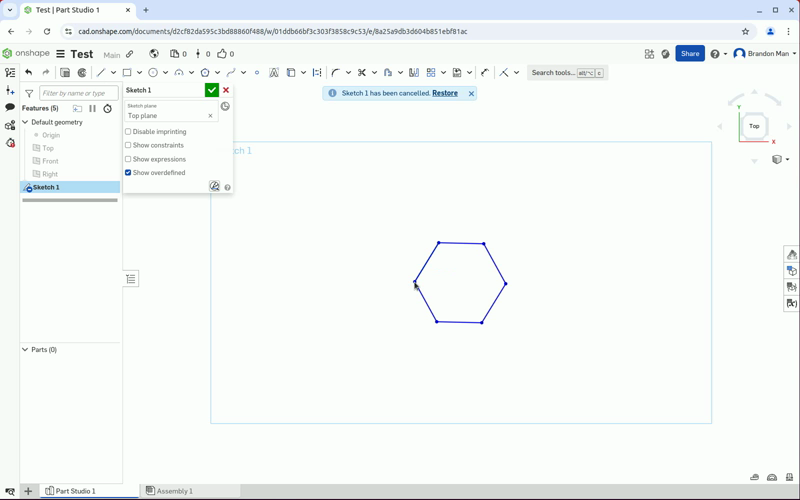
mouse_move(463, 267)
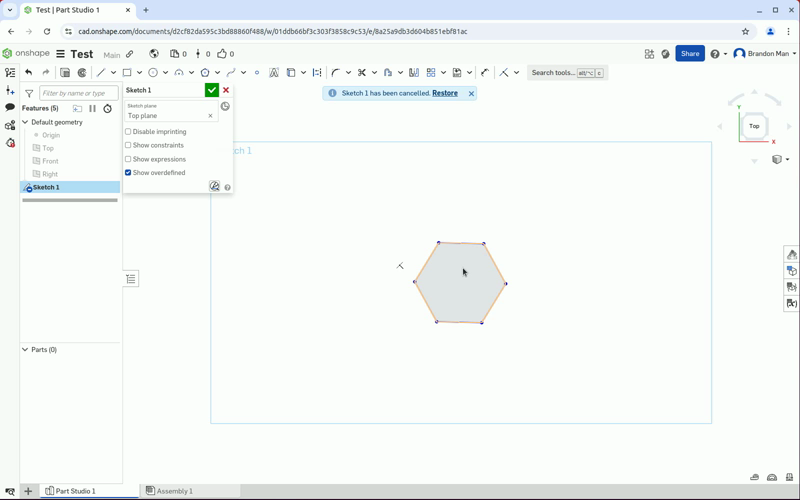
click(463, 267)
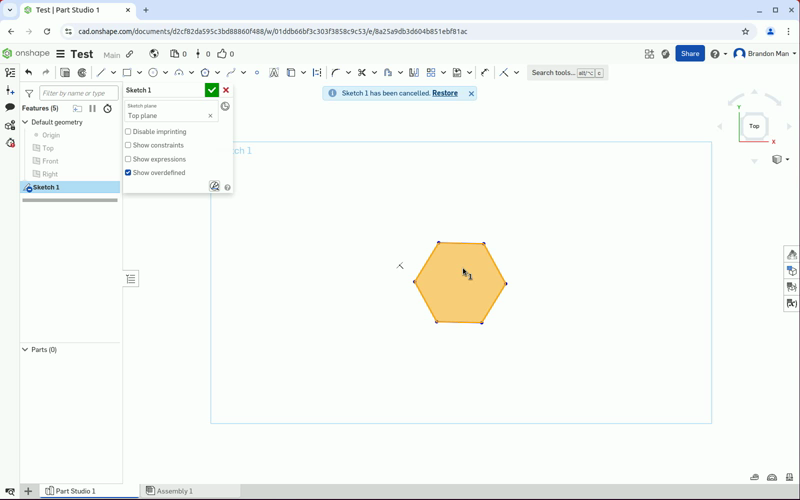
mouse_move(73, 352)
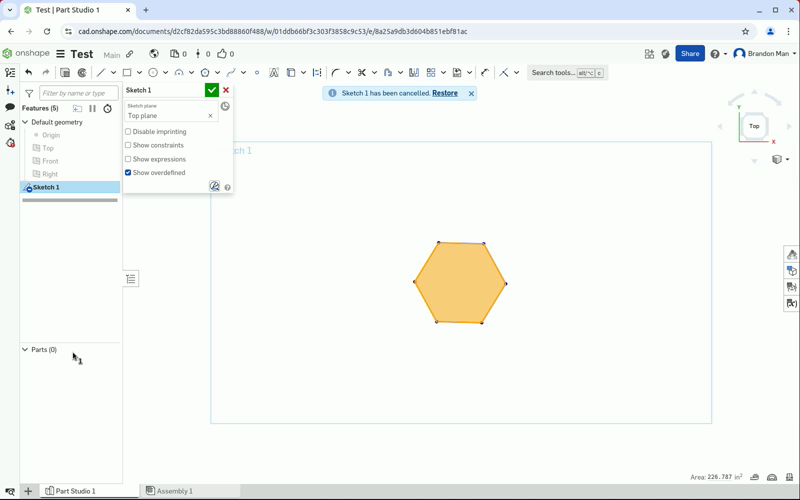
key(shift+y)
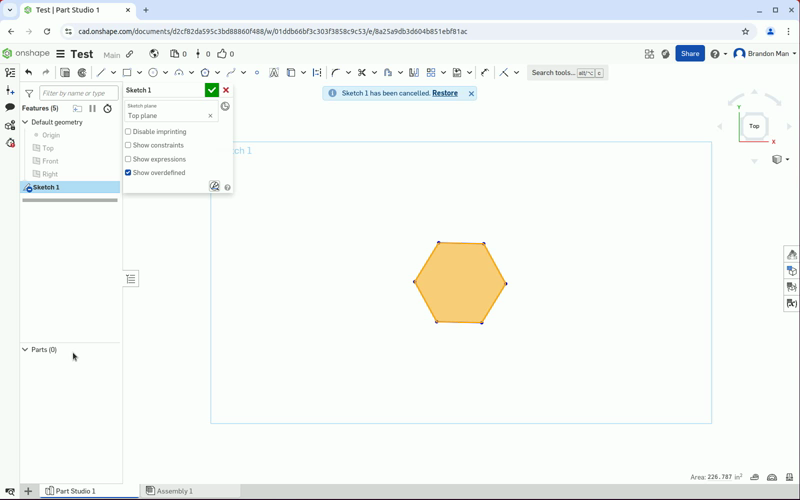
key(shift+e)
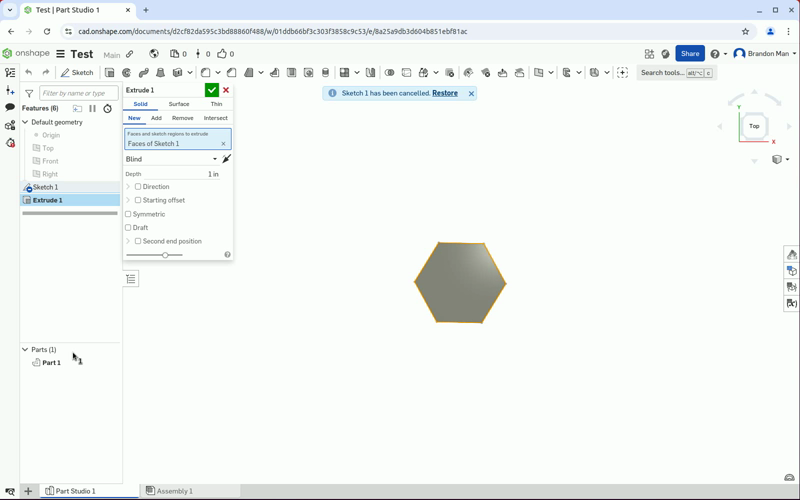
mouse_move(143, 106)
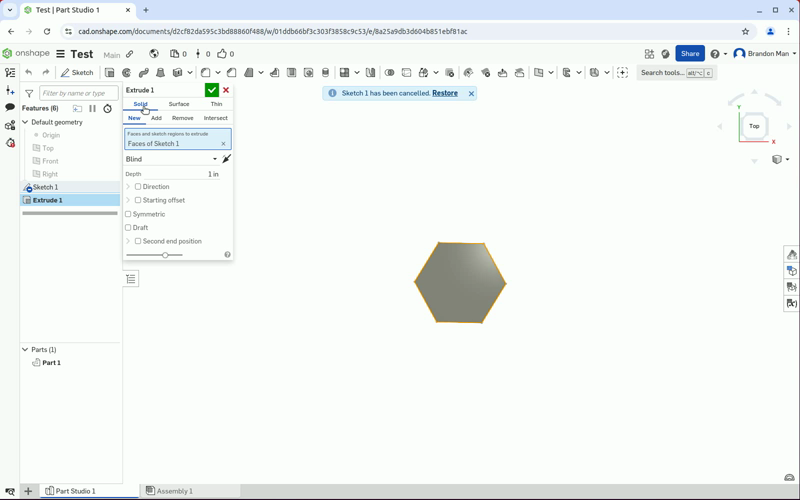
click(143, 106)
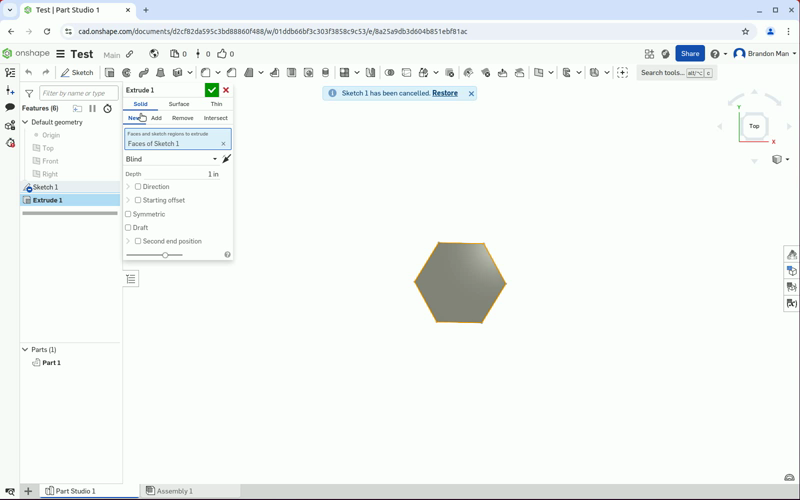
mouse_move(137, 120)
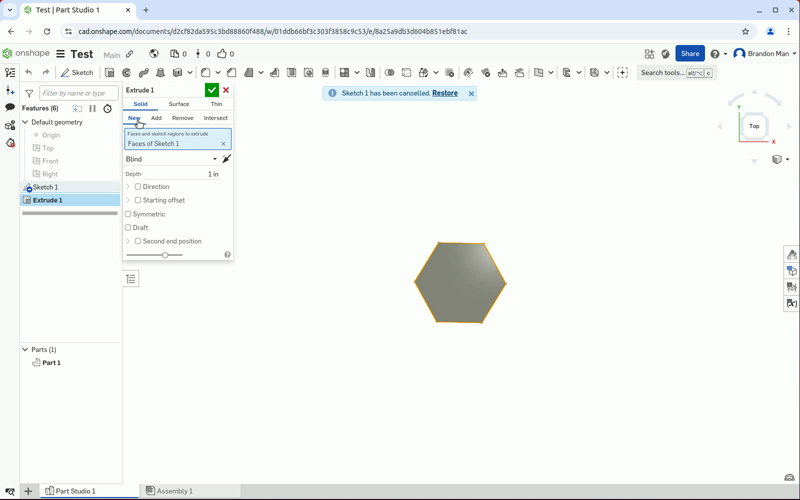
click(137, 120)
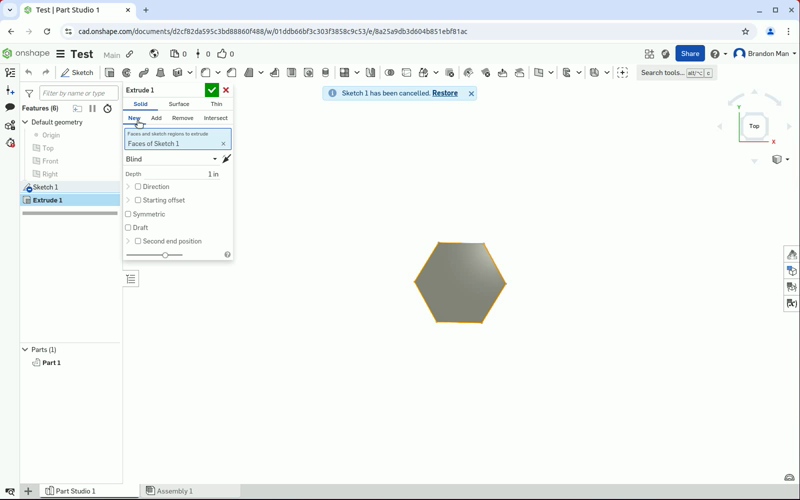
key(tab, 4)
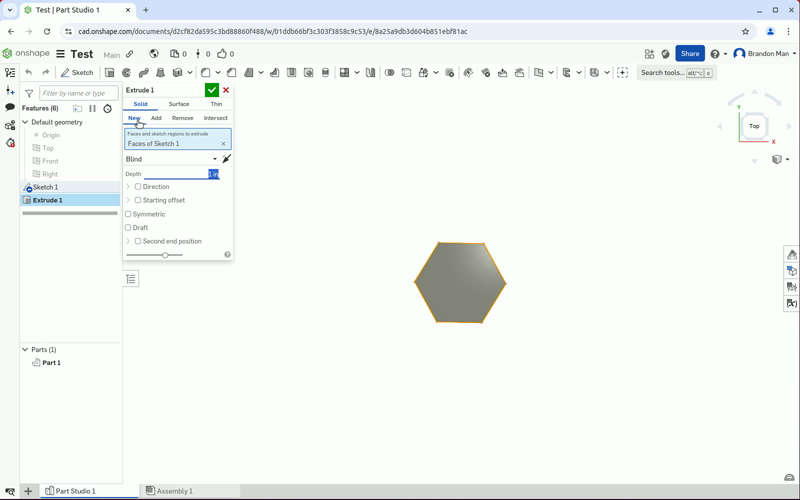
text(12.758)
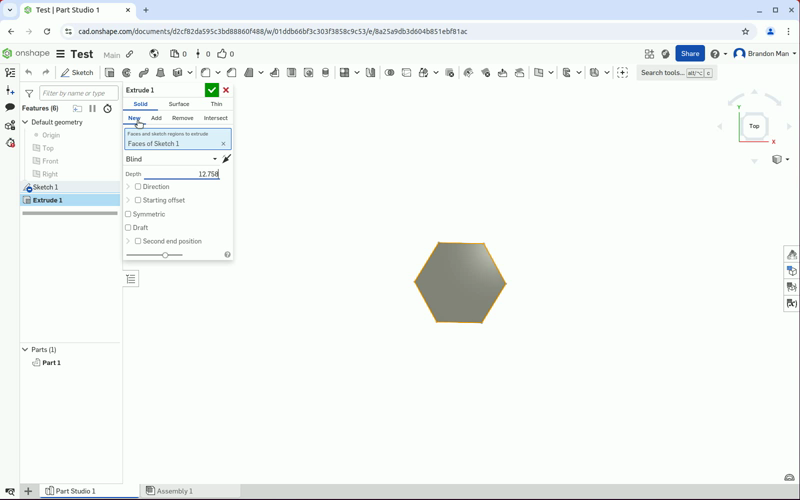
key(enter)
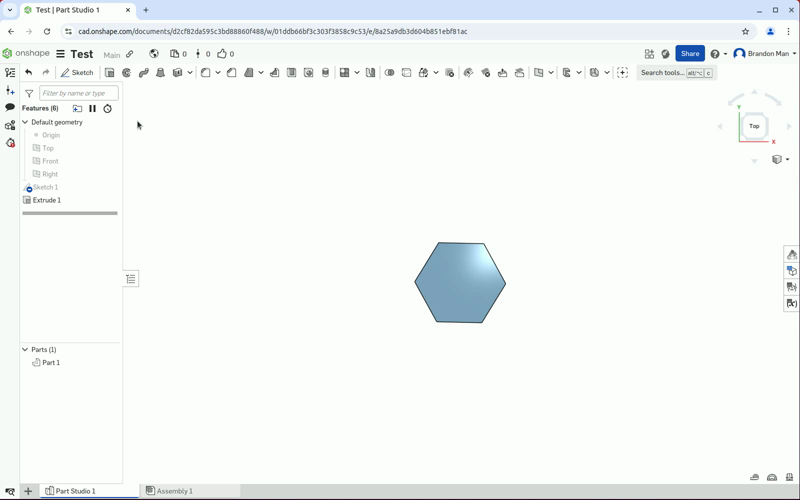
key(shift+h)
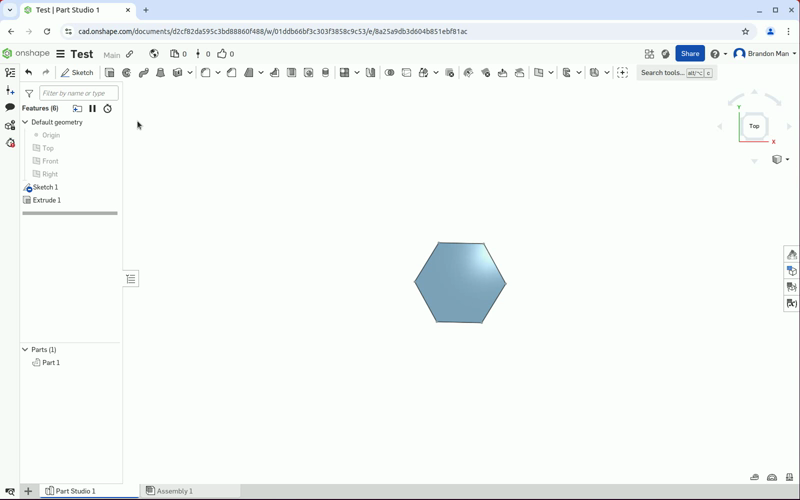
key(shift+h)
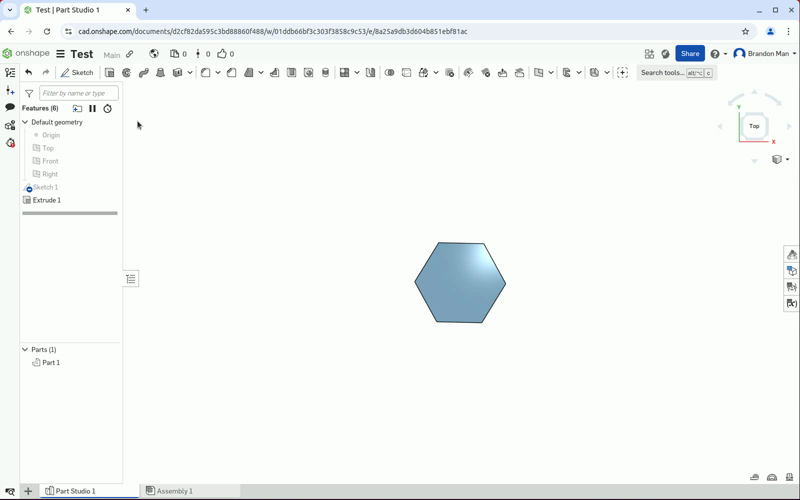
mouse_move(73, 189)
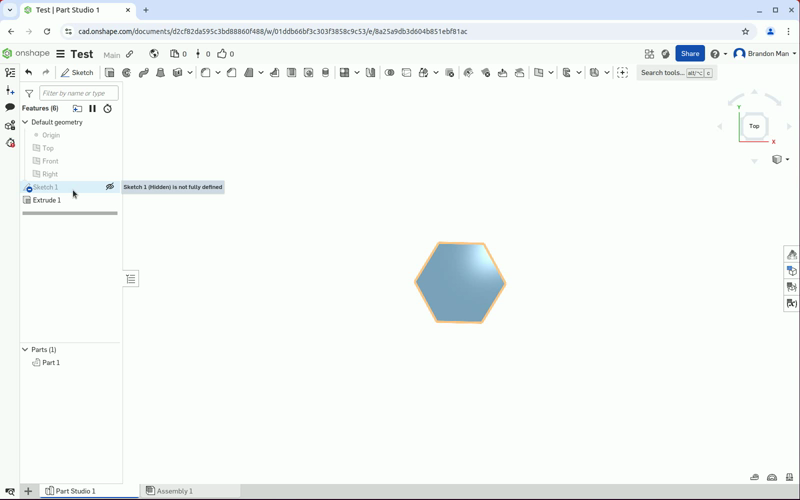
click(73, 189)
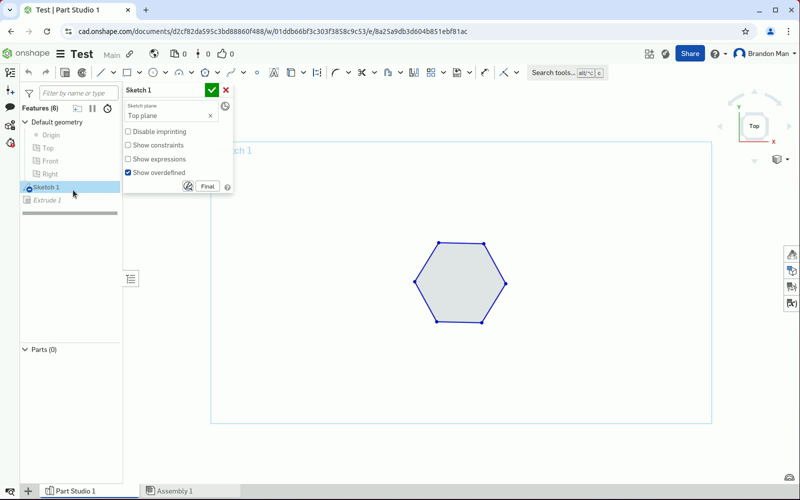
mouse_move(229, 92)
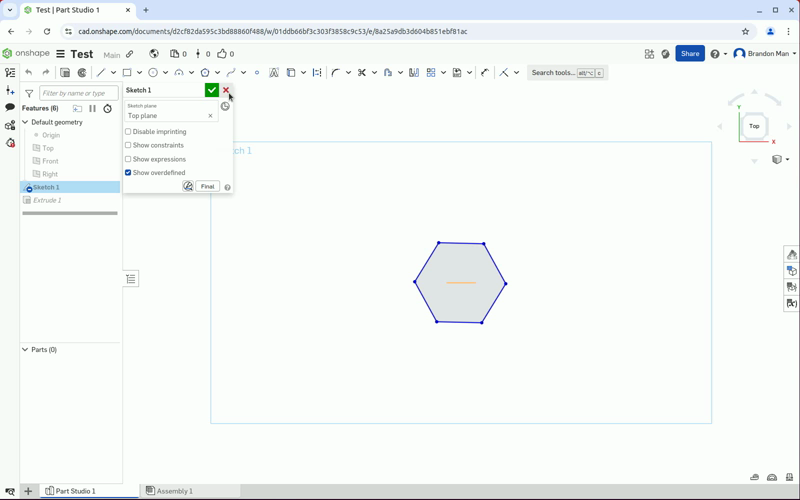
click(229, 92)
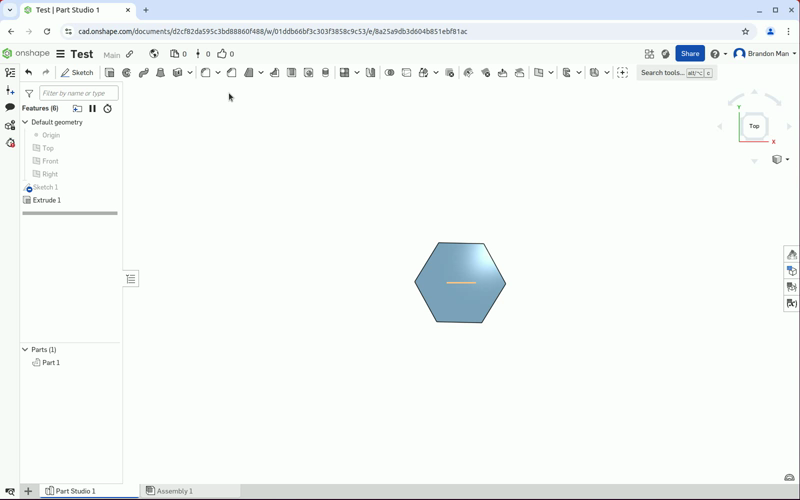
mouse_move(541, 75)
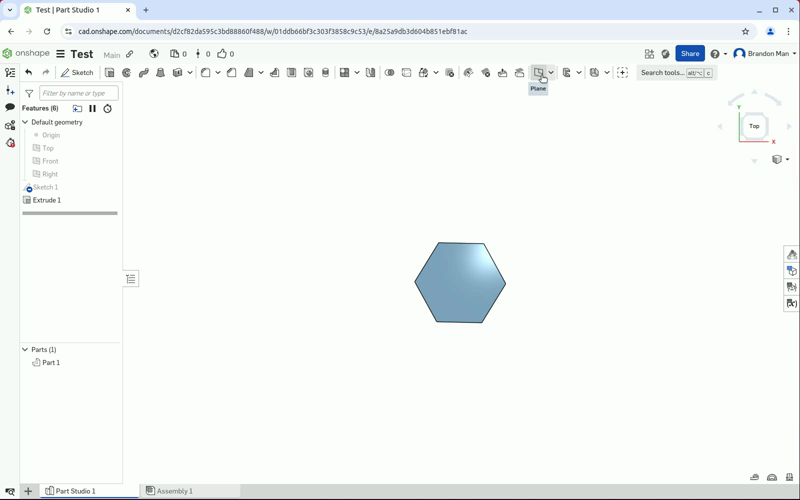
click(541, 75)
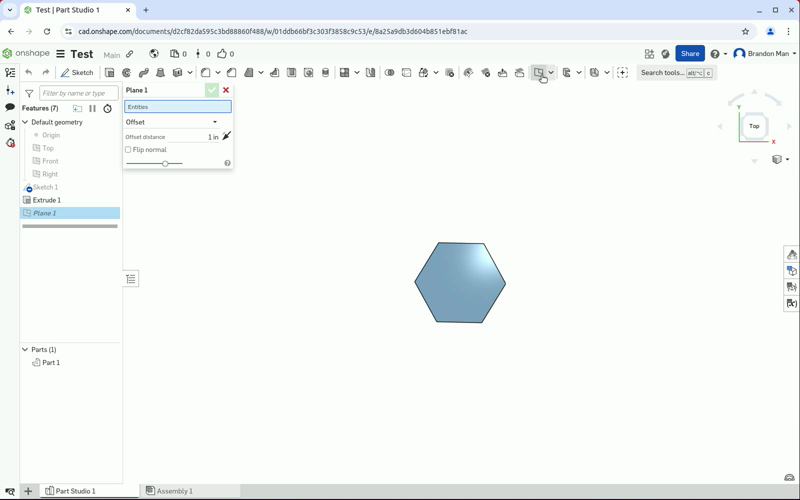
mouse_move(73, 150)
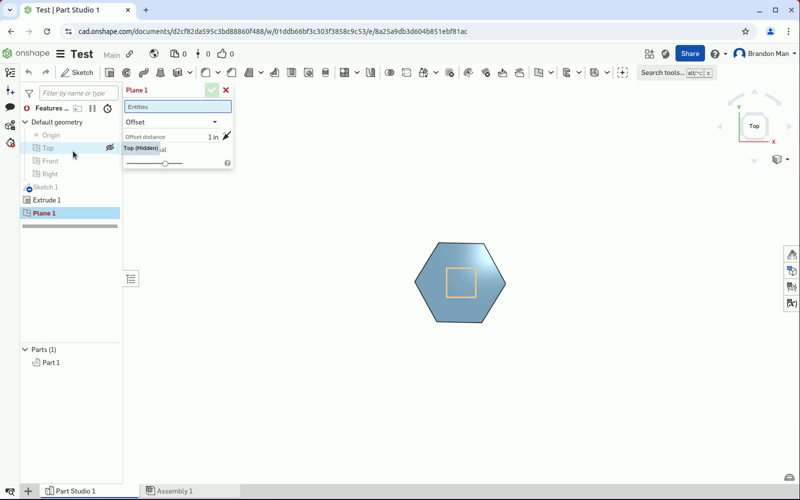
click(73, 150)
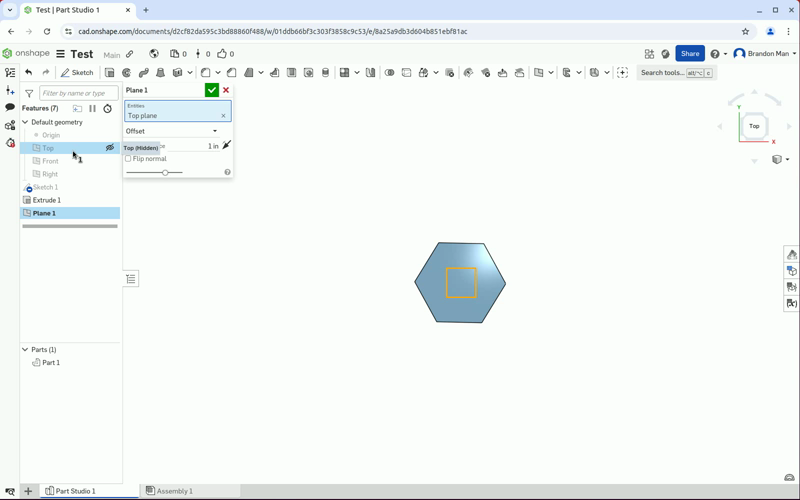
key(tab, 2)
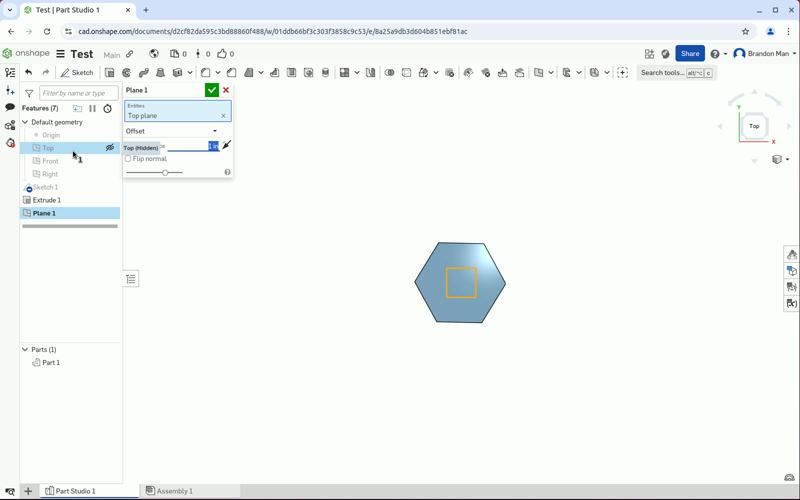
text(12.756)
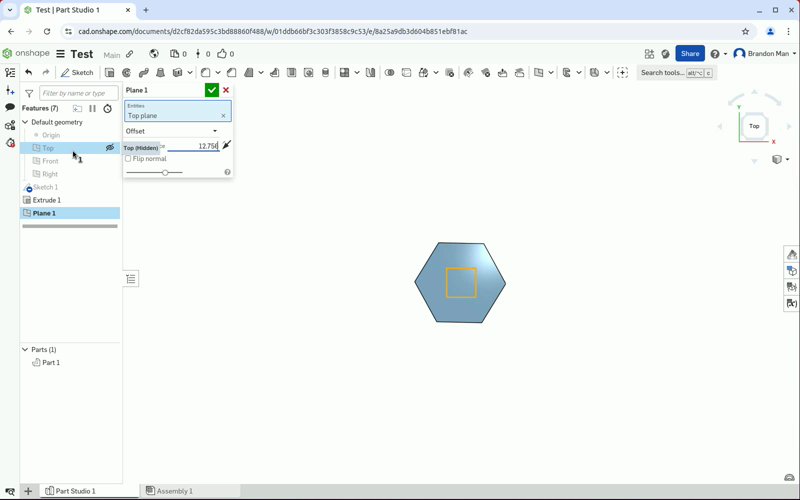
key(enter, 2)
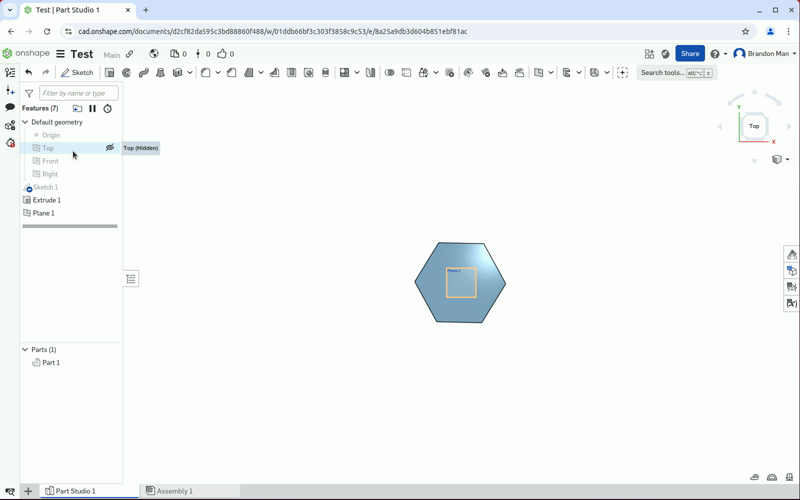
key(shift+s)
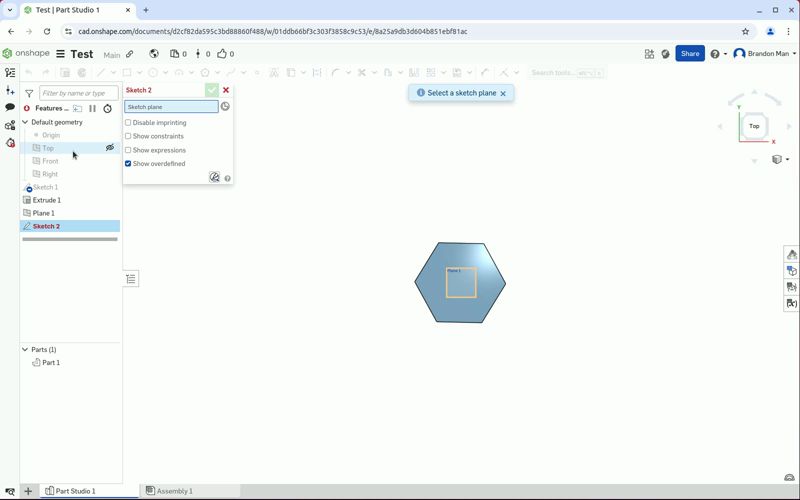
mouse_move(73, 215)
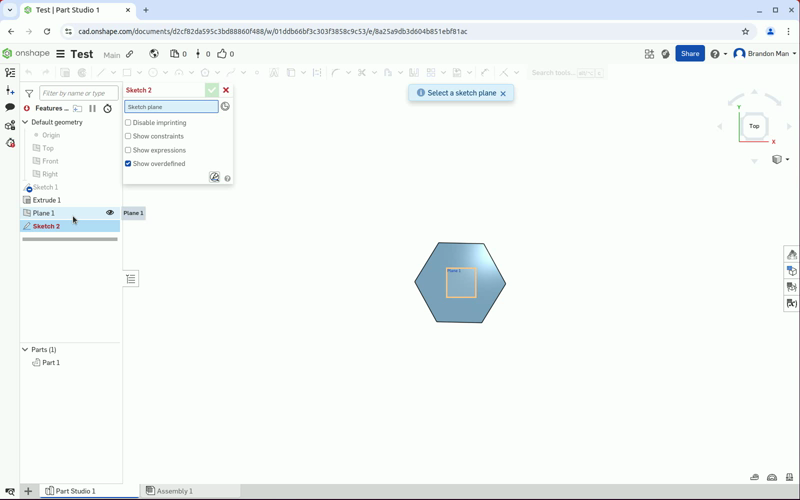
click(73, 215)
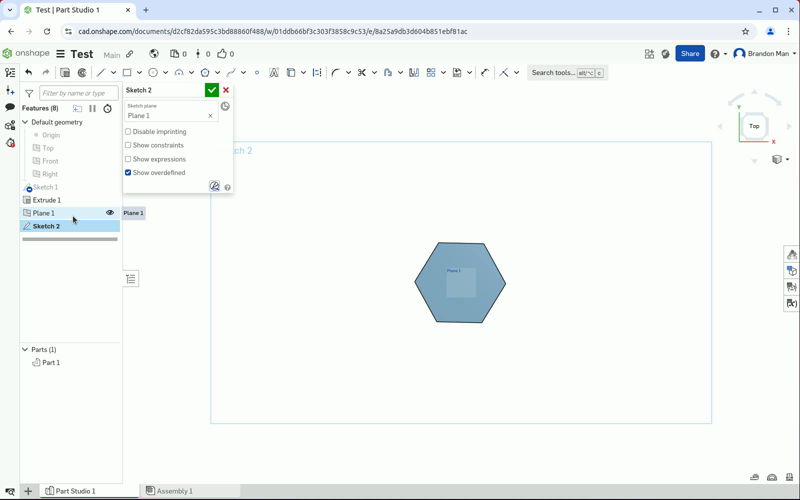
mouse_move(73, 352)
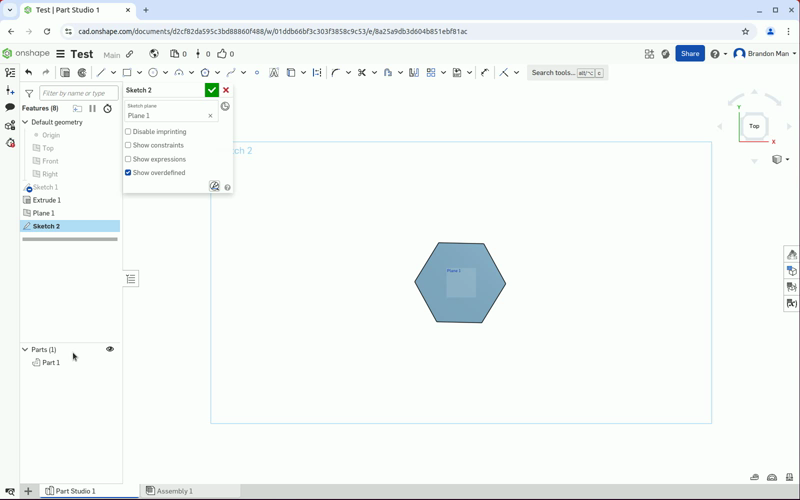
key(y)
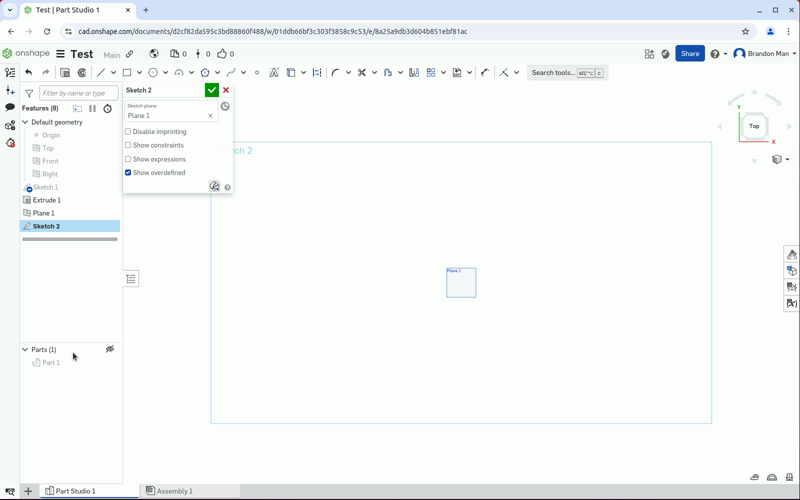
key(l)
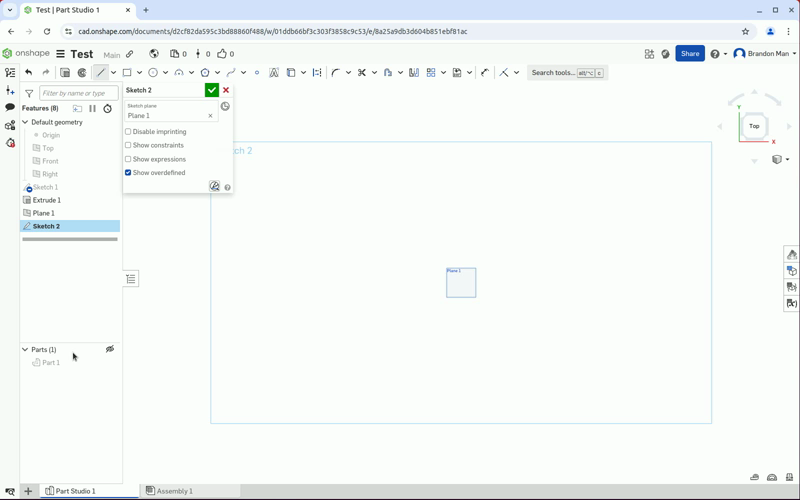
key_down(shift)
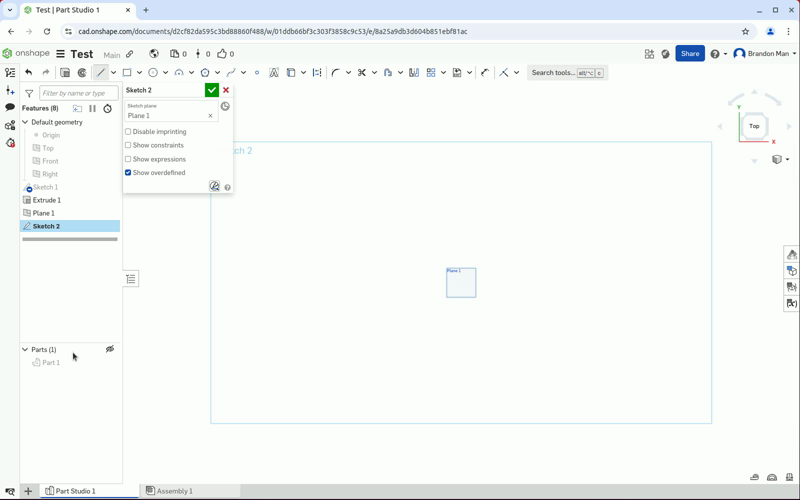
mouse_move(424, 281)
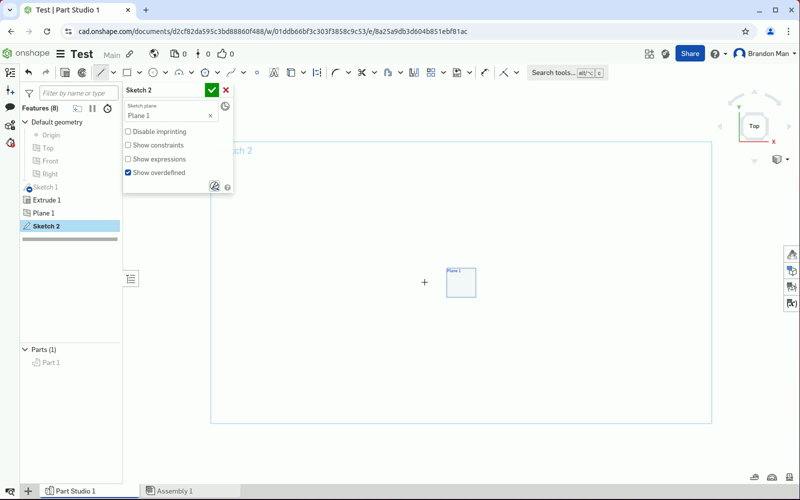
click(424, 281)
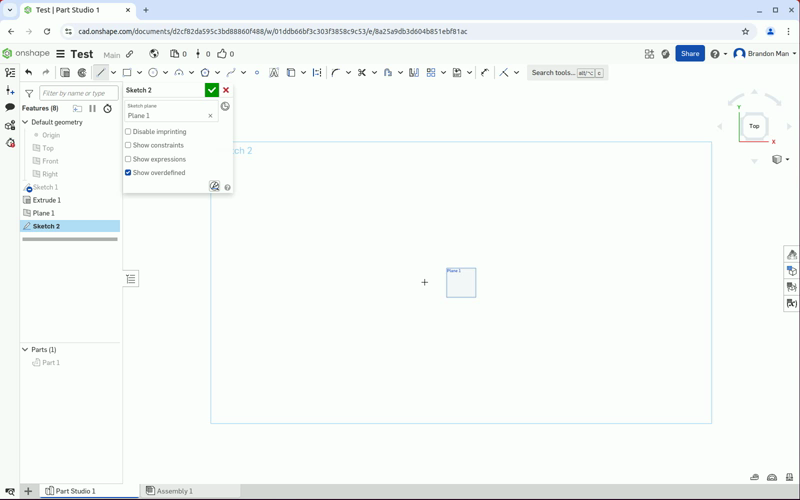
key_up(shift)
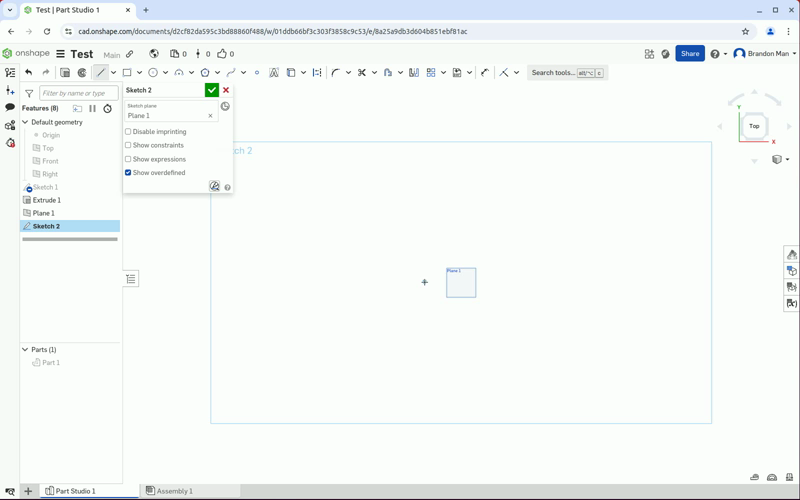
key_down(shift)
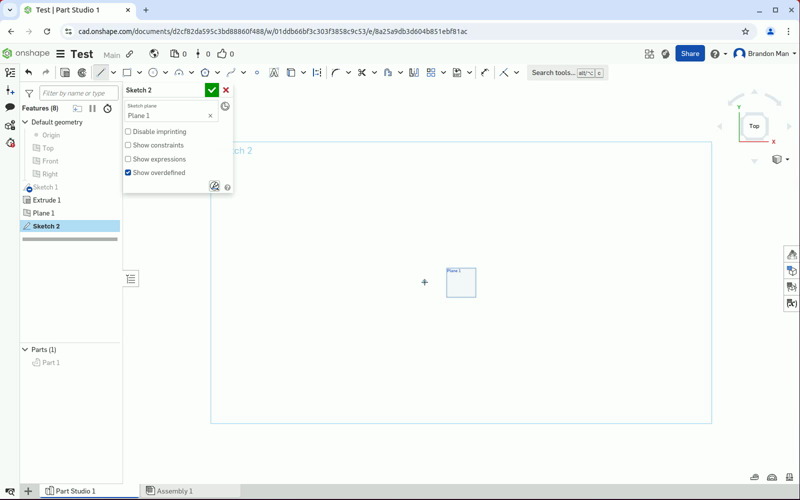
mouse_move(454, 281)
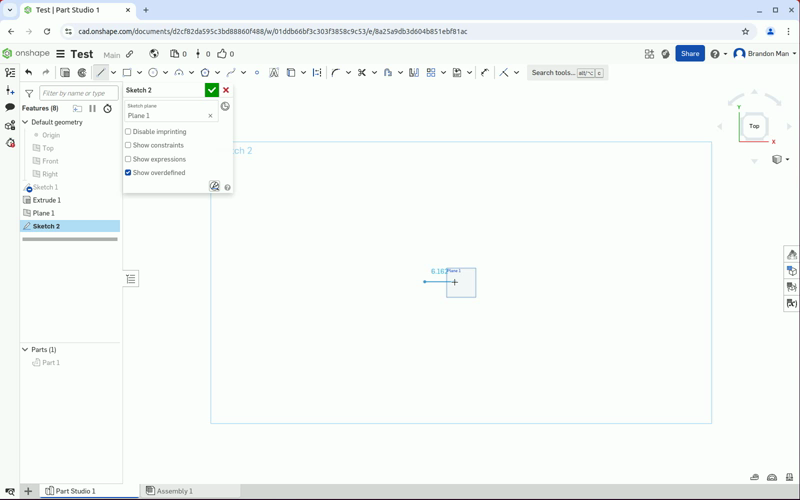
mouse_move(441, 313)
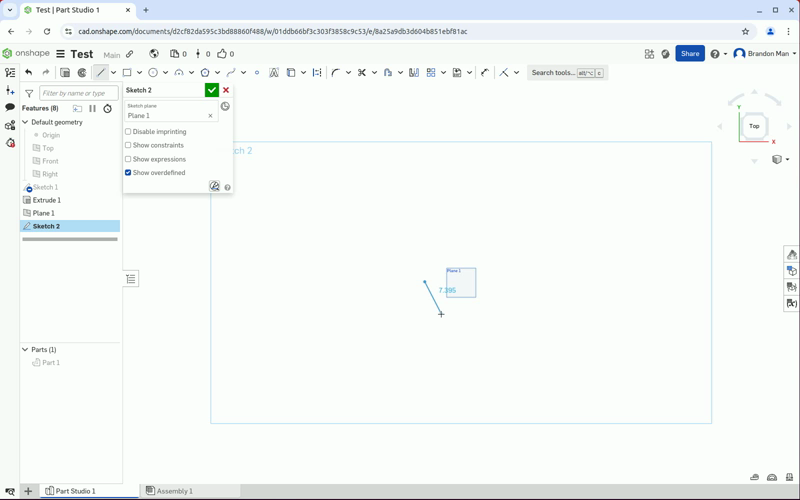
click(441, 313)
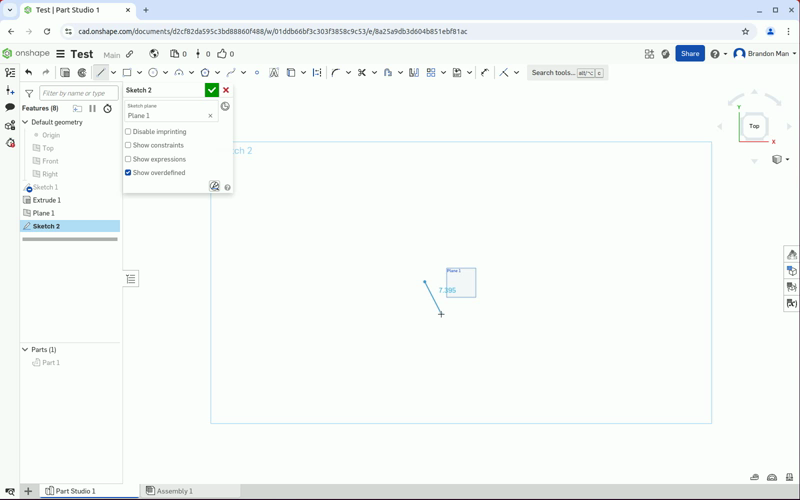
key_up(shift)
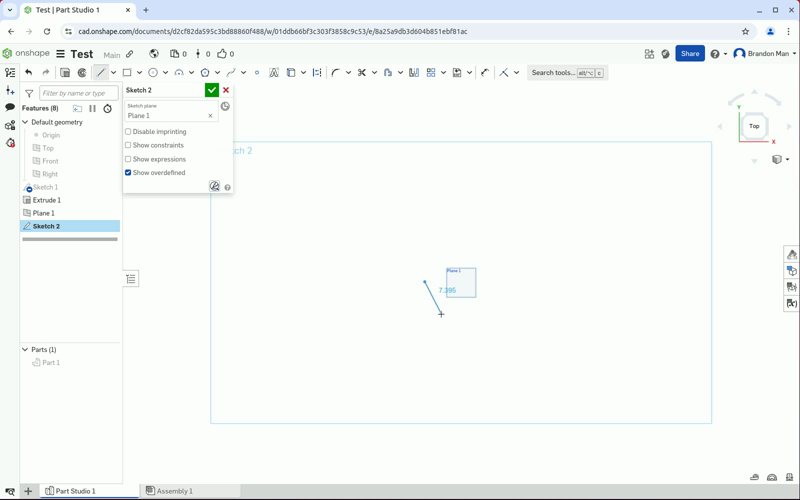
key_down(shift)
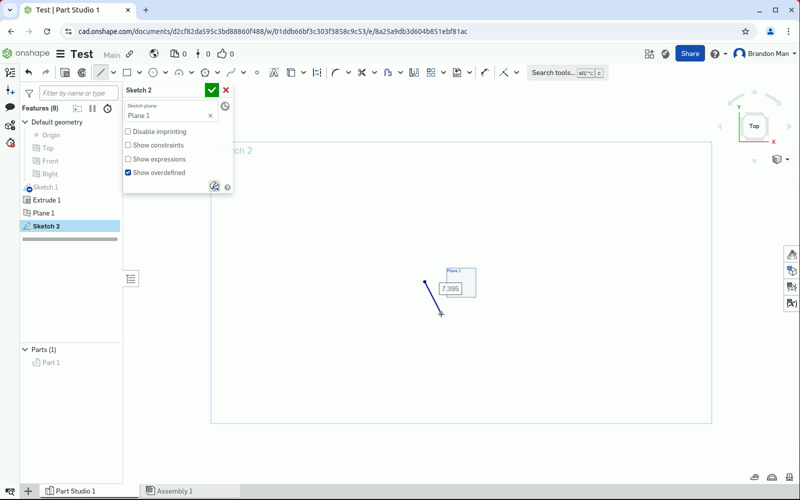
mouse_move(471, 313)
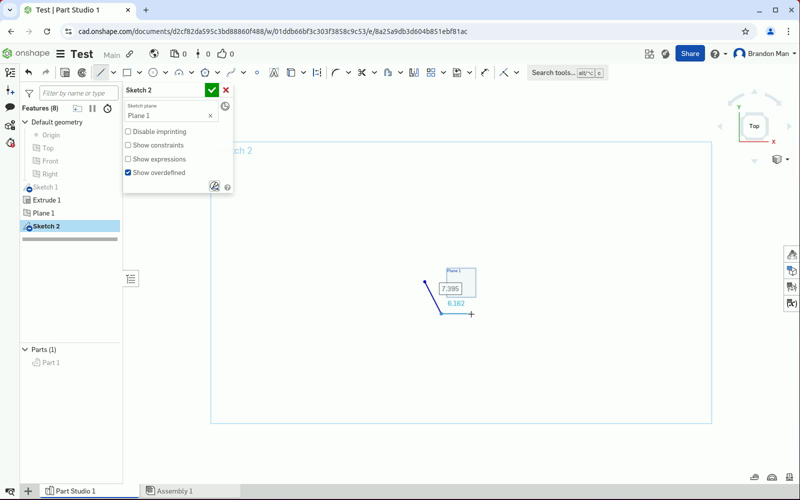
mouse_move(476, 315)
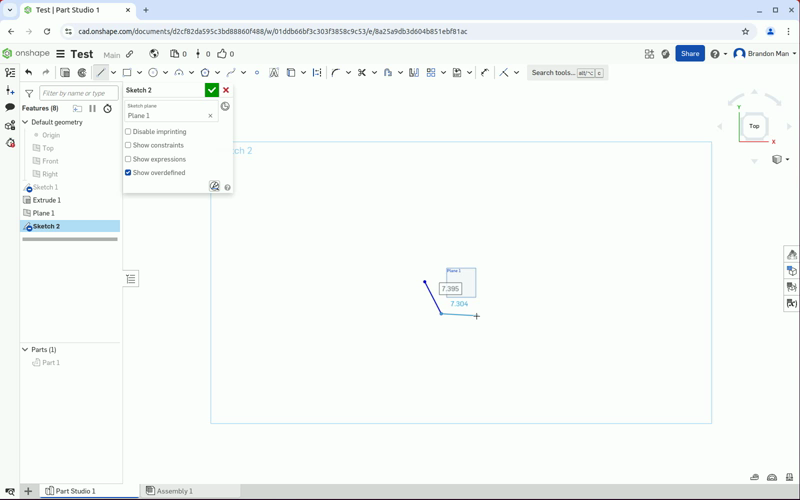
click(476, 315)
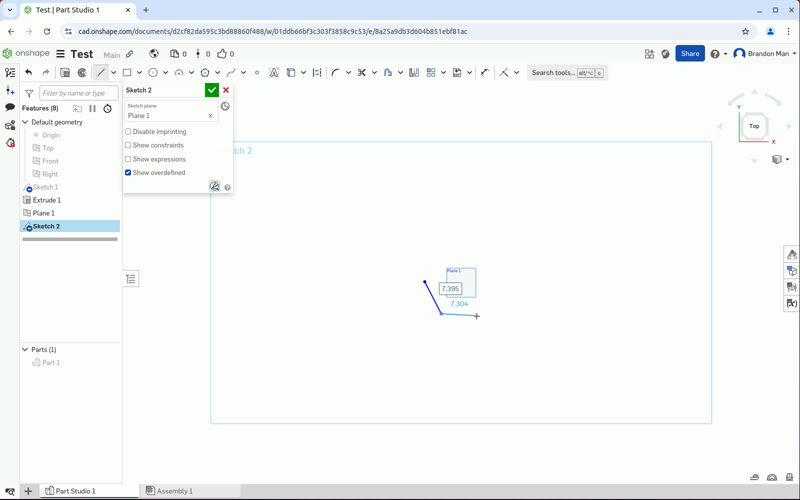
key_up(shift)
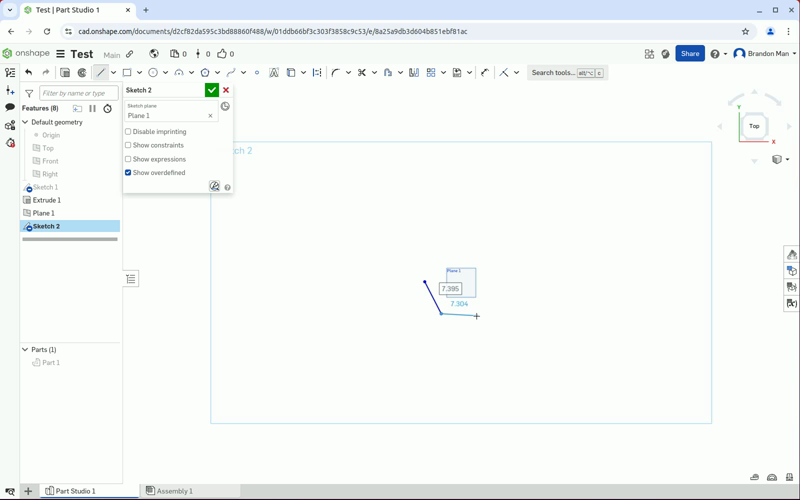
key_down(shift)
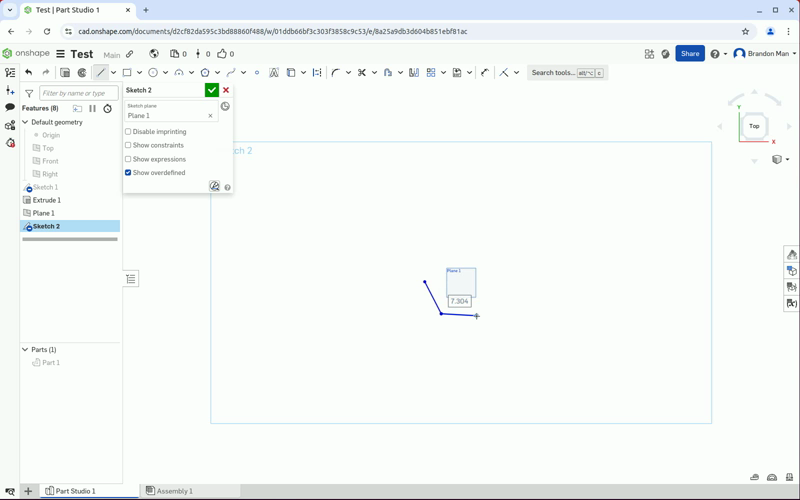
mouse_move(506, 315)
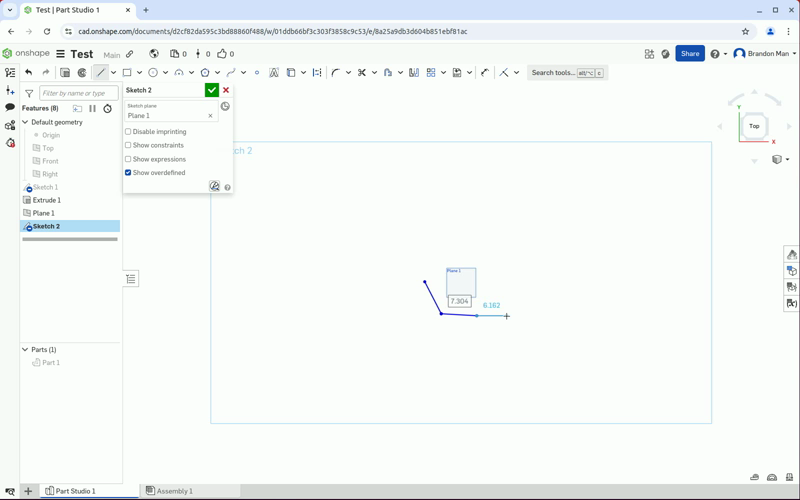
mouse_move(496, 285)
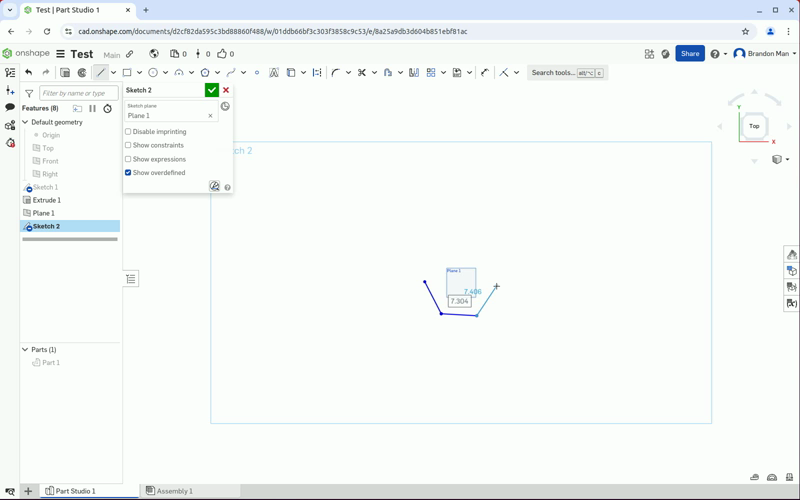
click(496, 285)
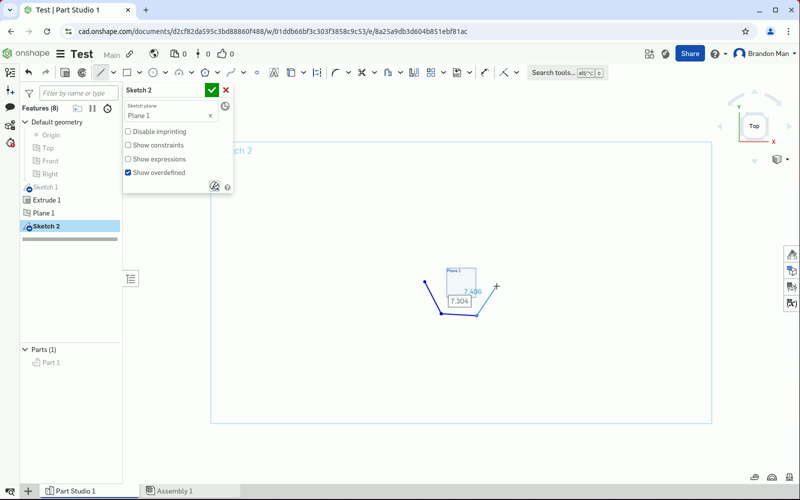
key_up(shift)
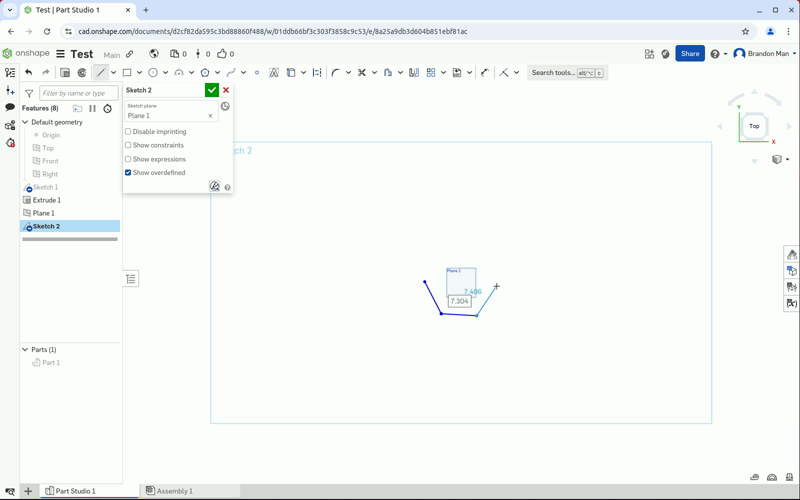
key_down(shift)
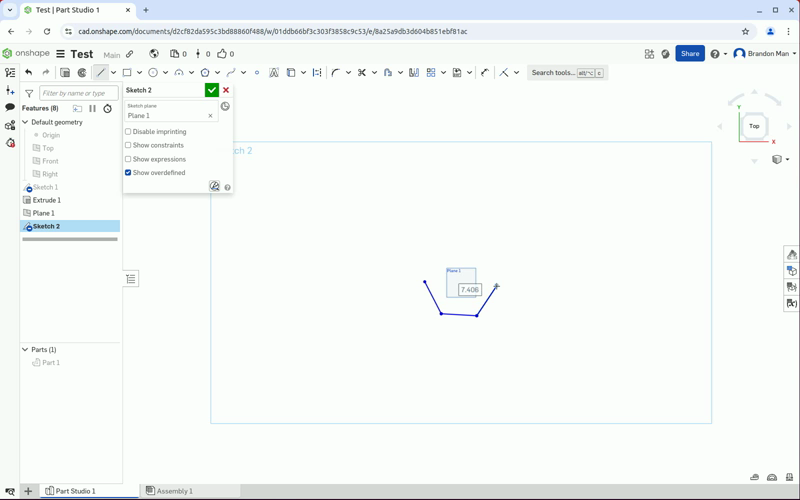
mouse_move(526, 285)
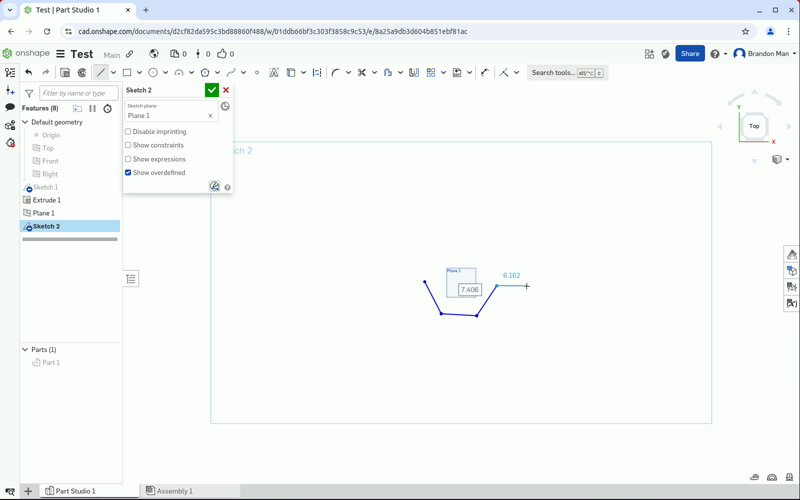
mouse_move(479, 252)
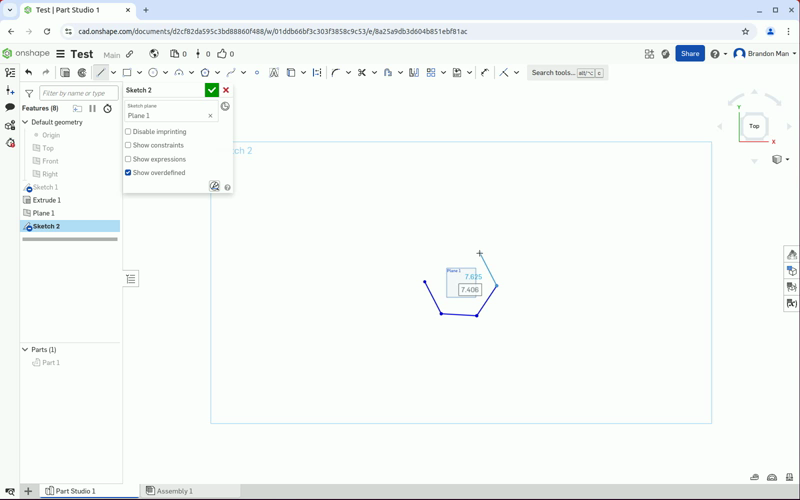
click(479, 252)
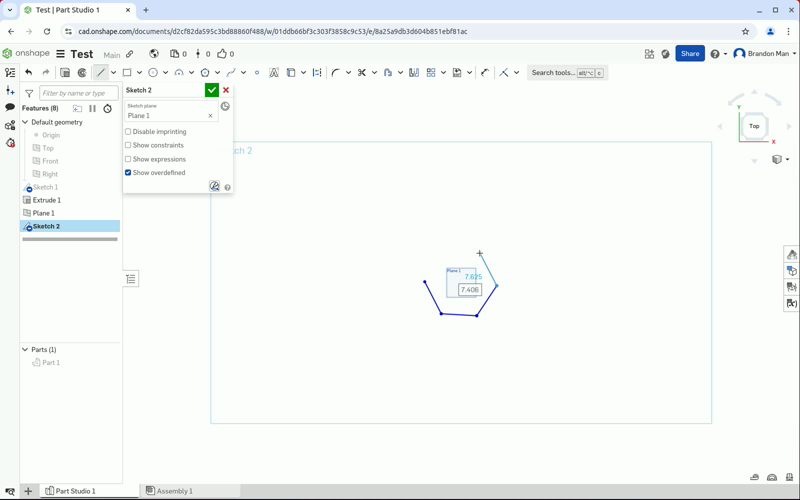
key_up(shift)
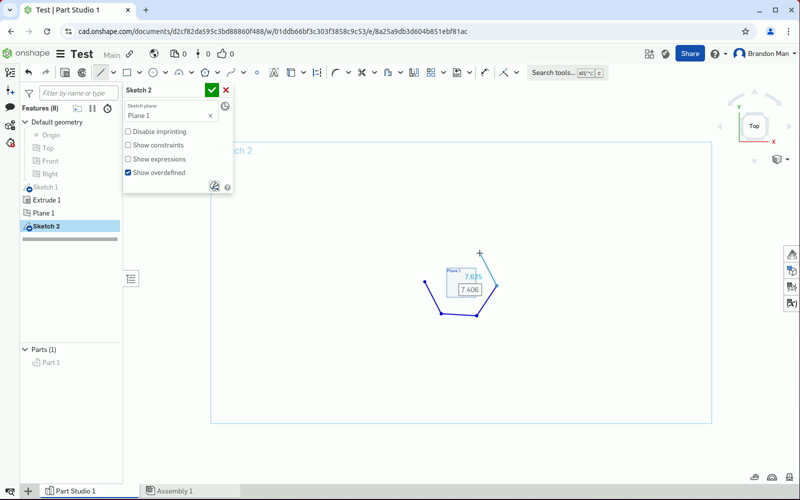
key_down(shift)
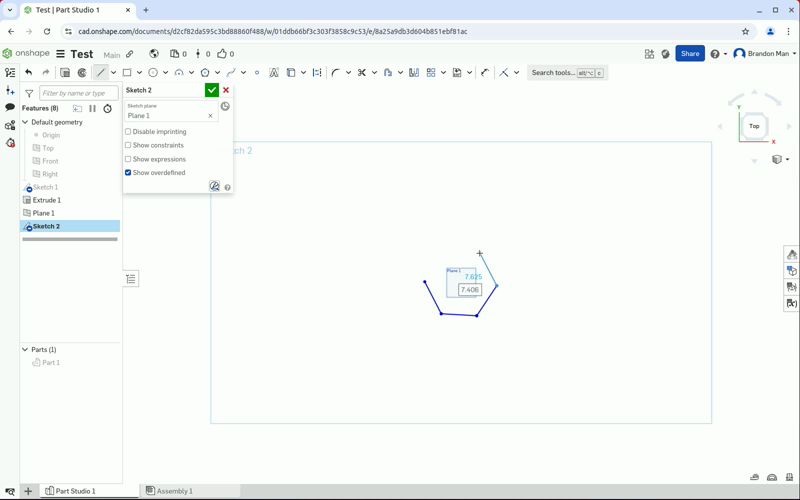
mouse_move(509, 252)
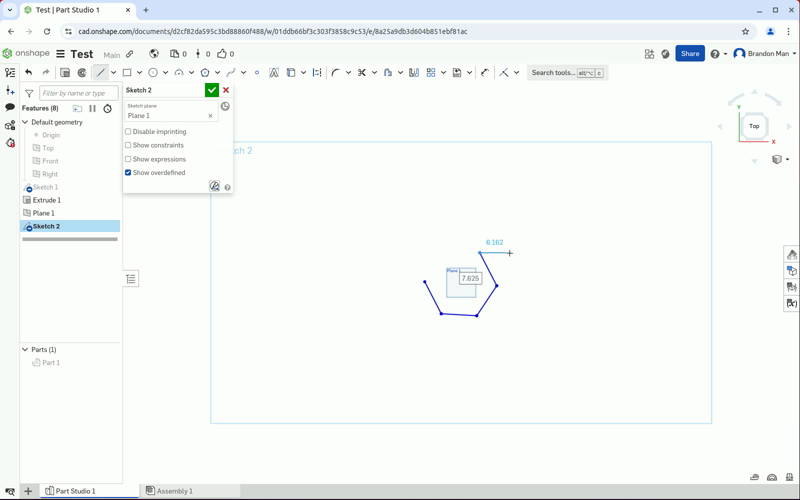
mouse_move(444, 251)
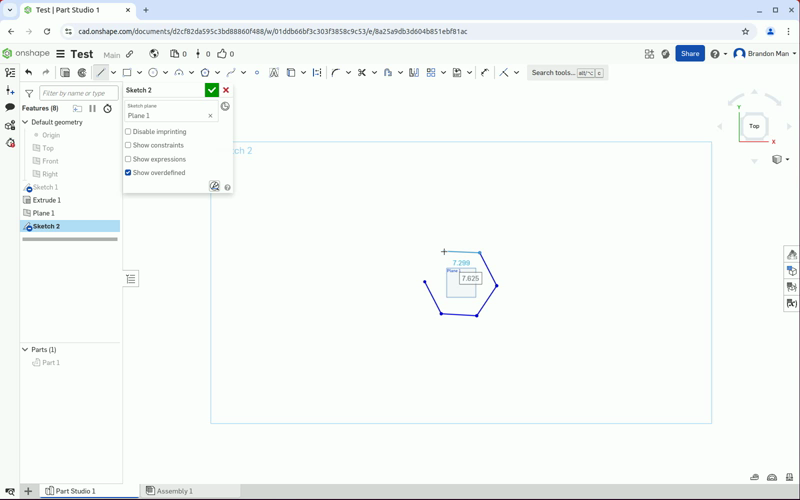
click(444, 251)
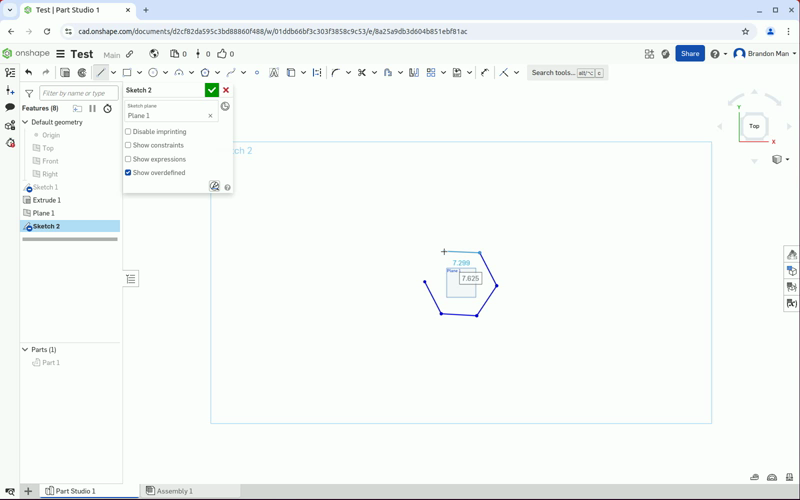
key_up(shift)
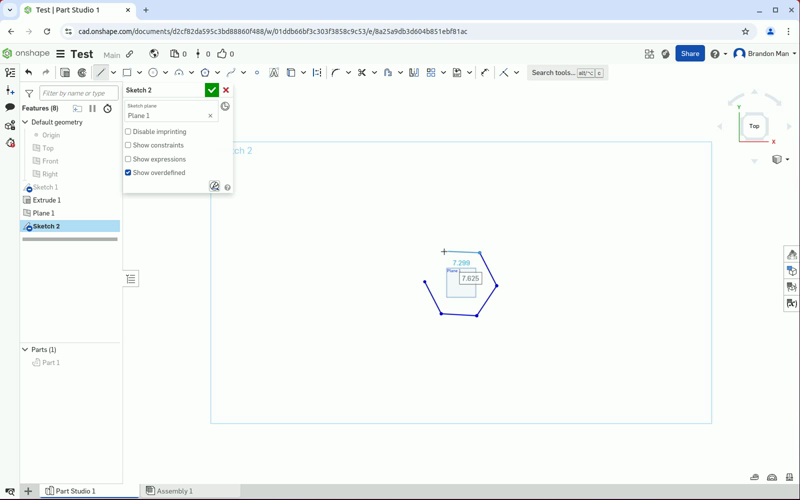
mouse_move(474, 251)
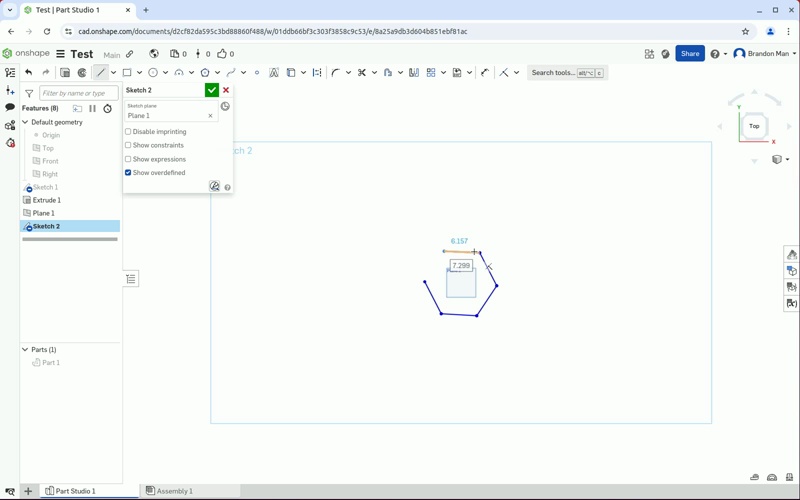
key_down(shift)
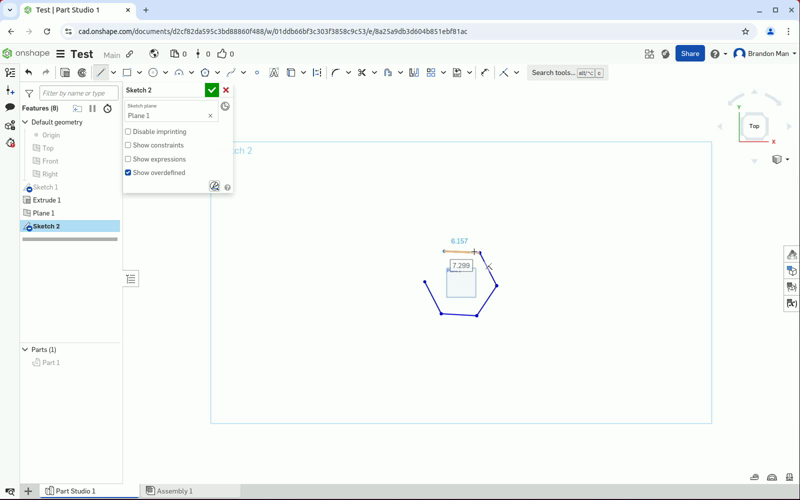
mouse_move(424, 281)
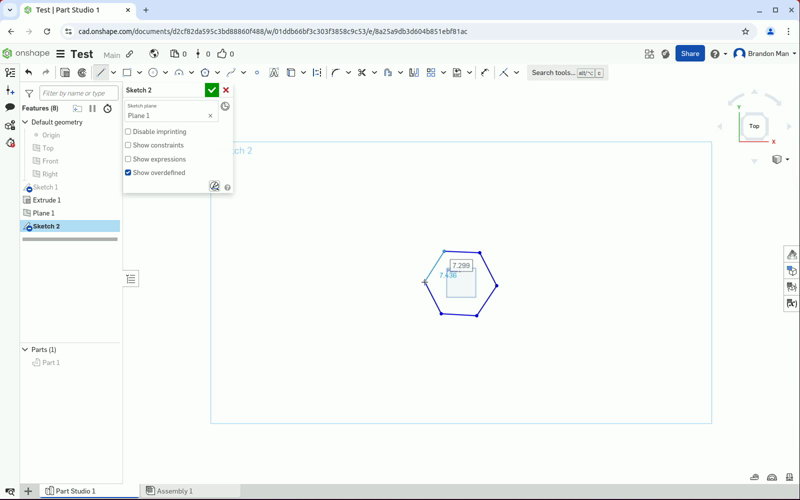
key_up(shift)
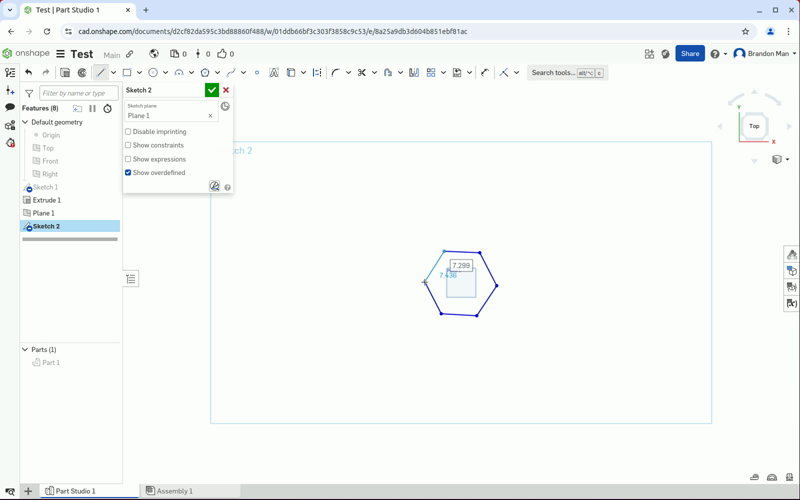
click(424, 281)
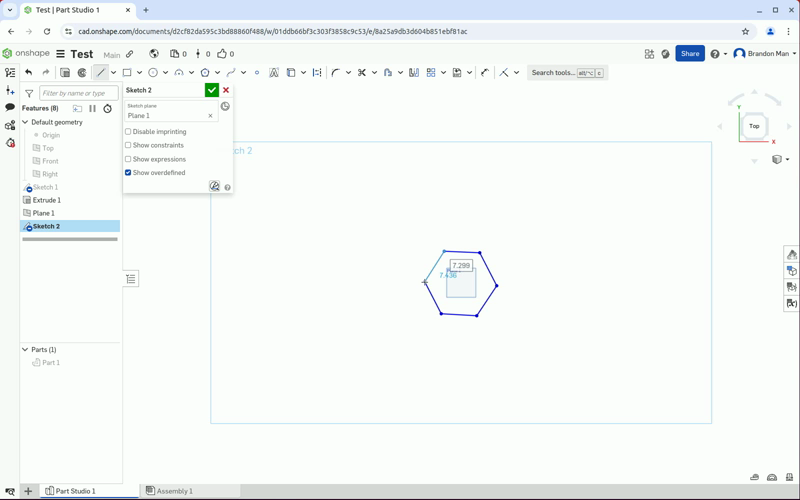
key(esc)
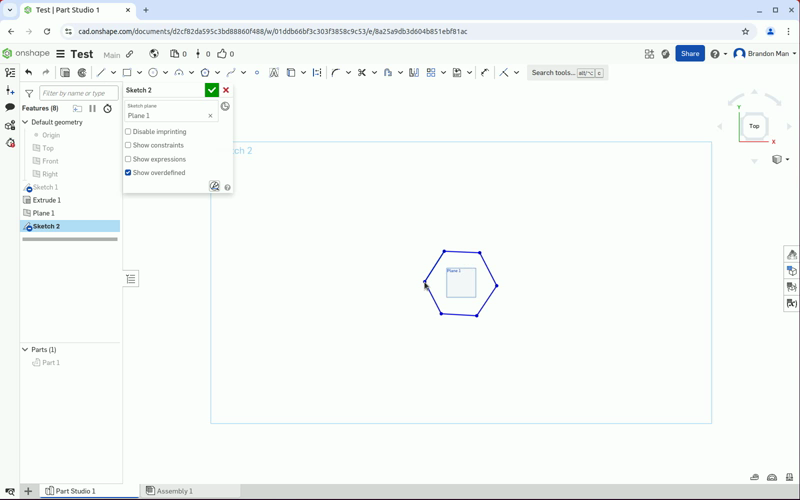
mouse_move(461, 299)
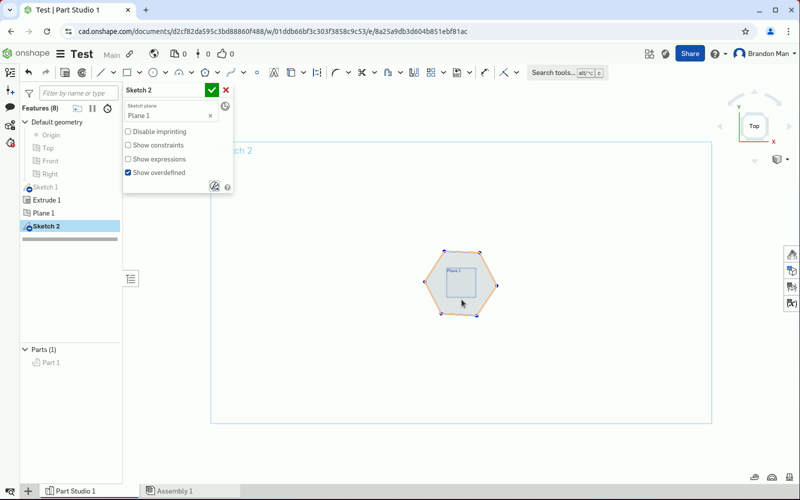
click(461, 299)
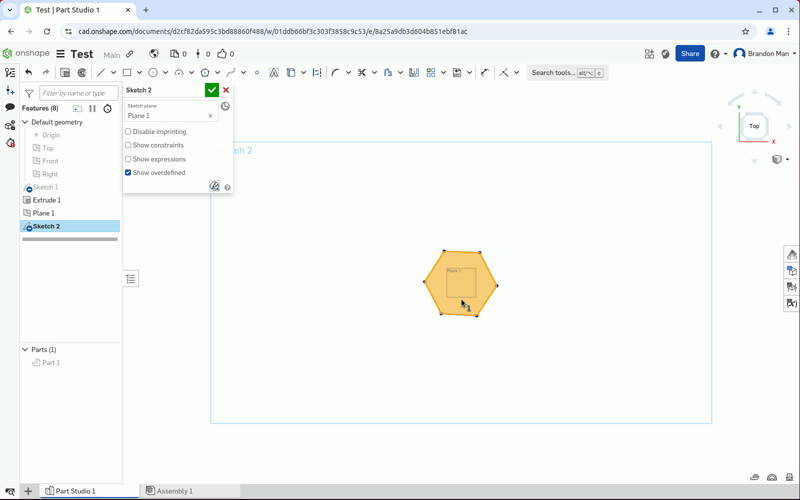
mouse_move(73, 352)
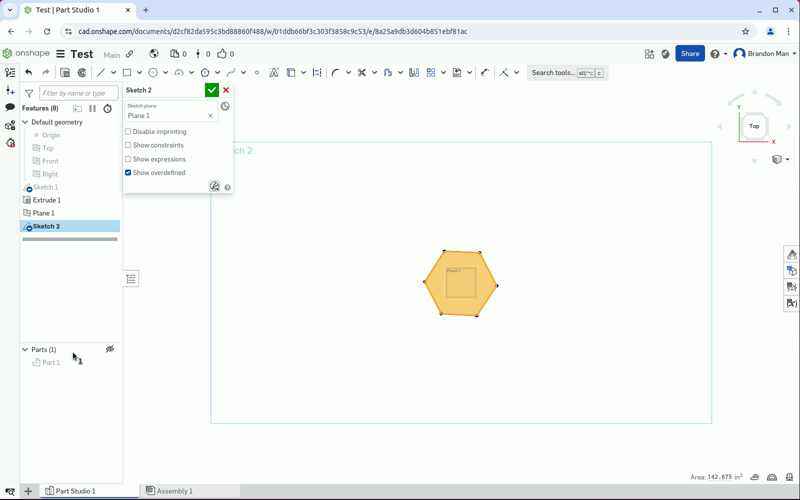
key(shift+y)
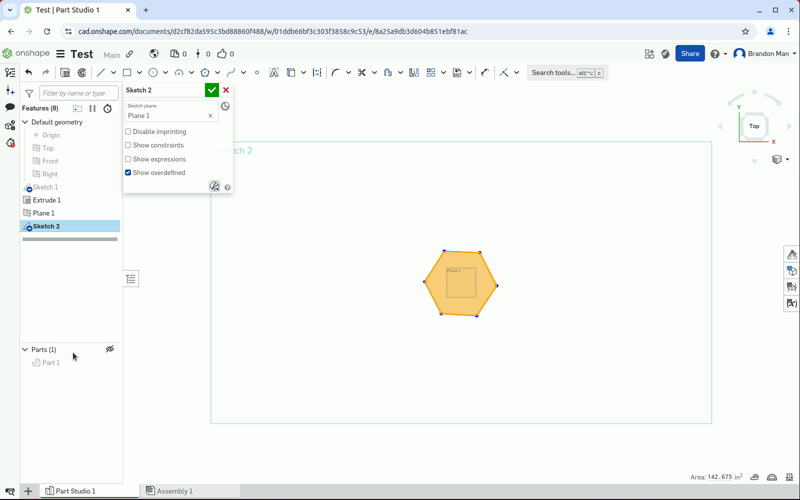
key(shift+e)
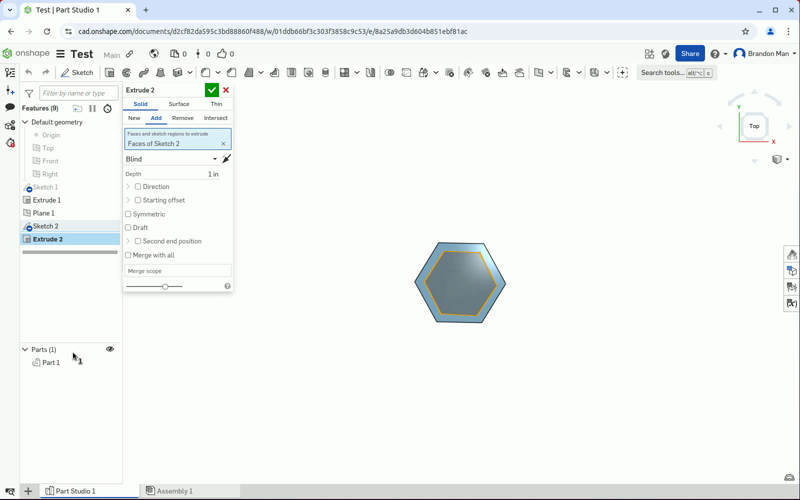
mouse_move(143, 106)
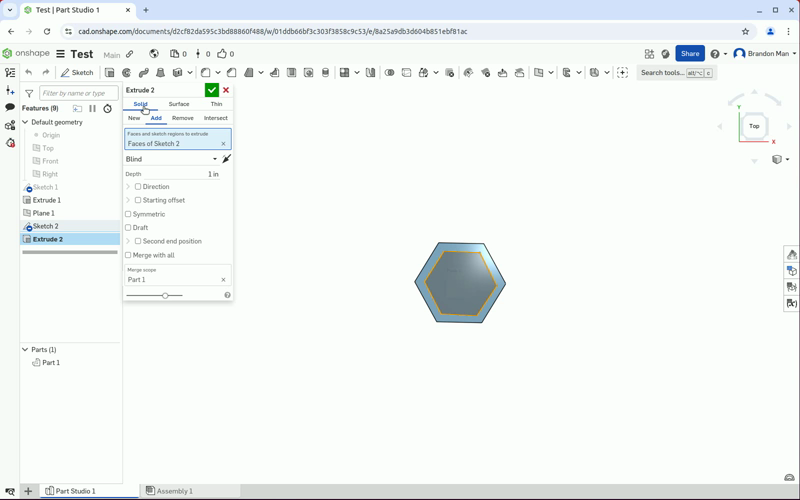
click(143, 106)
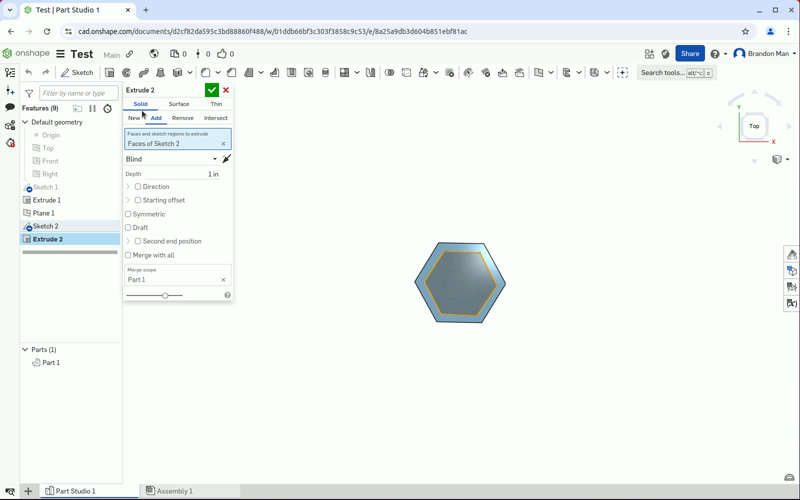
mouse_move(137, 120)
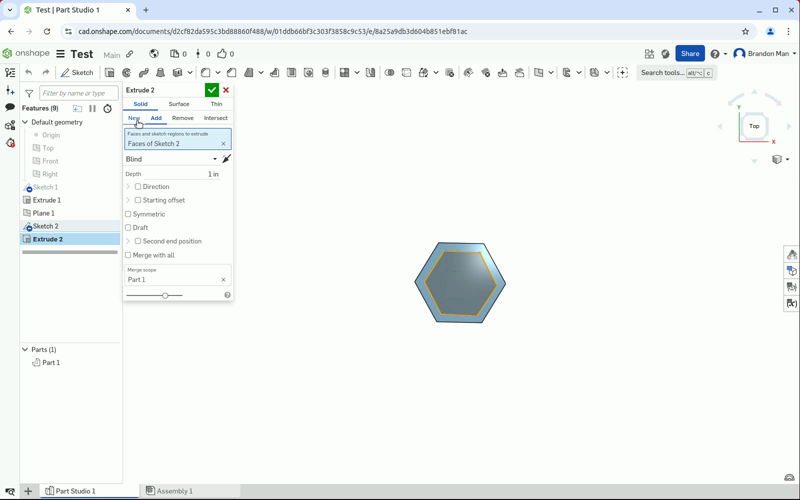
click(137, 120)
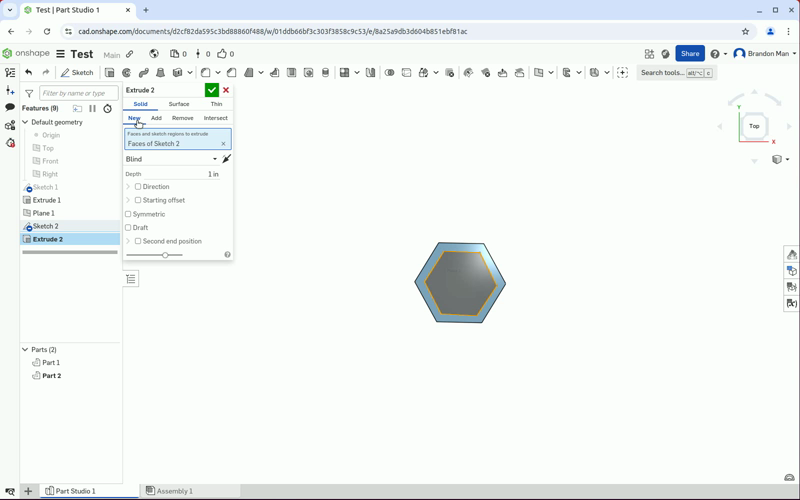
key(tab, 4)
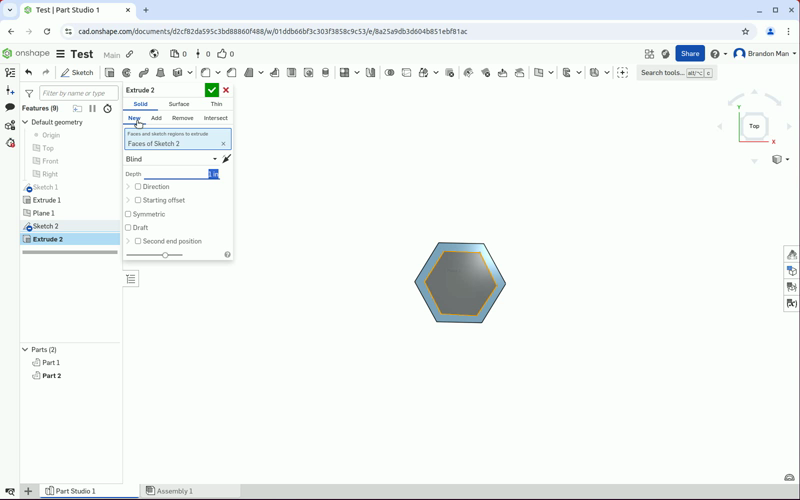
text(10.351)
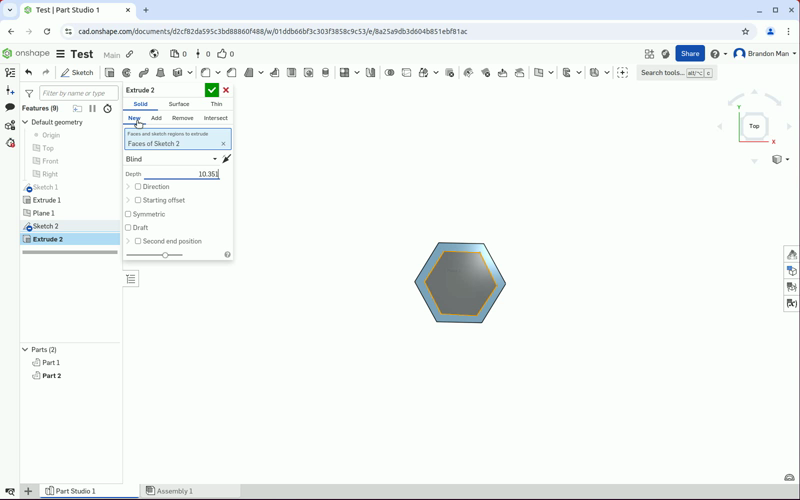
key(enter)
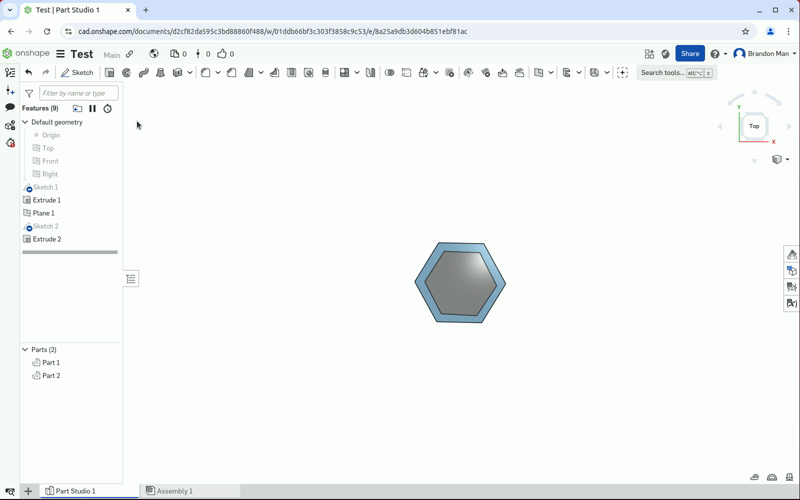
key(shift+h)
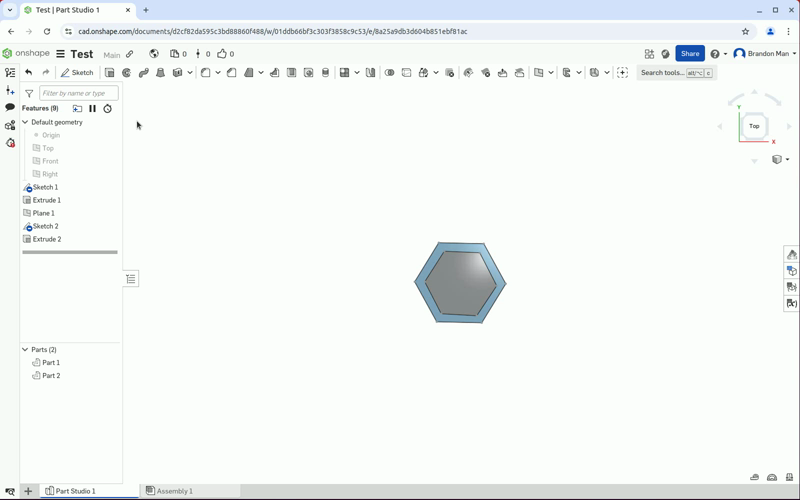
key(shift+h)
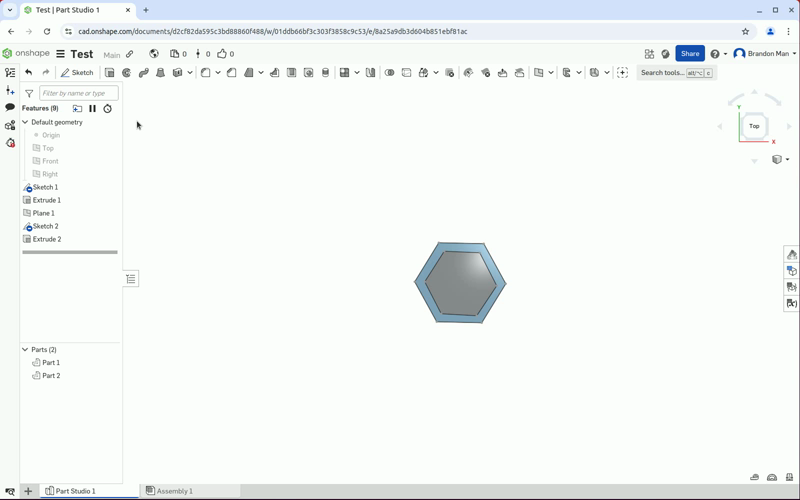
key(shift+7)
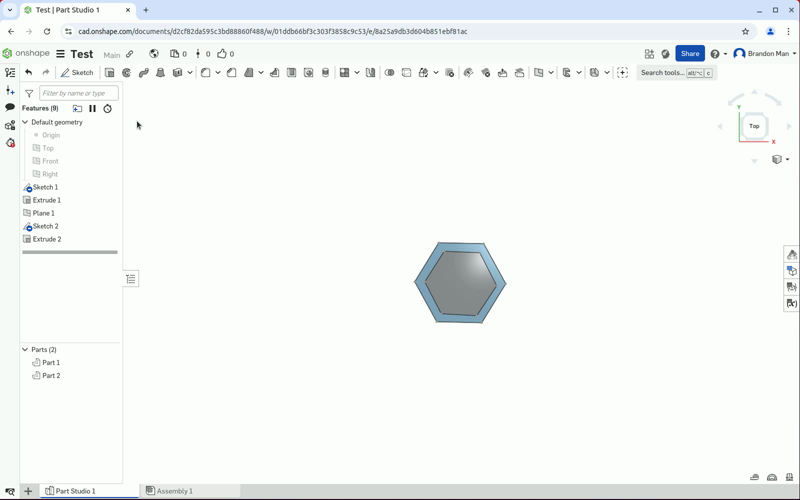
key(up, 3)
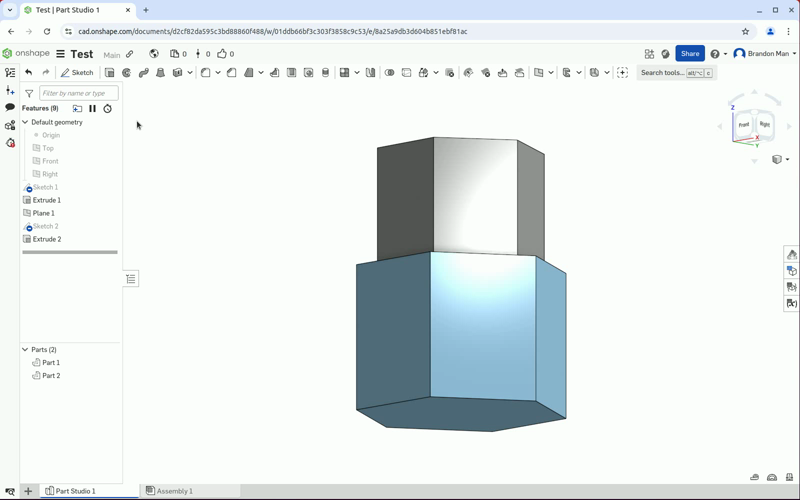
key(left, 3)
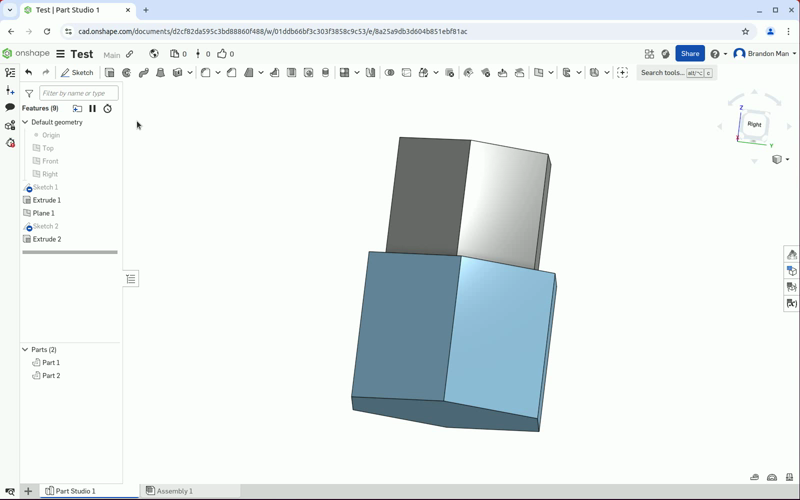
key(right, 3)
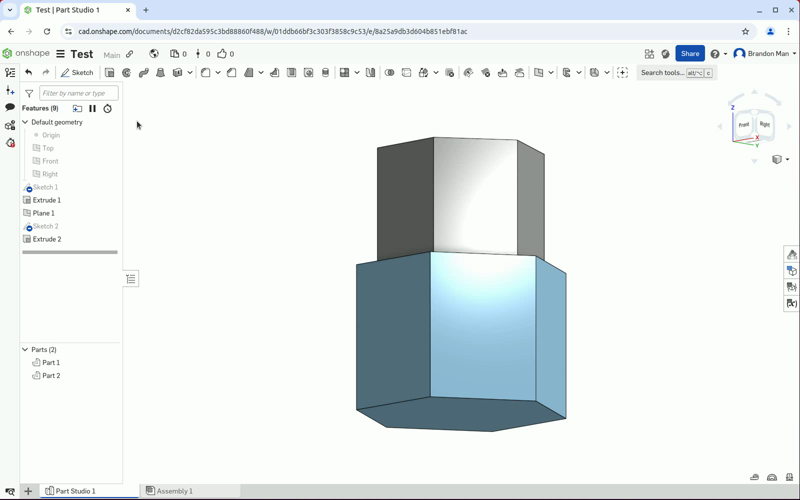
key(down, 3)
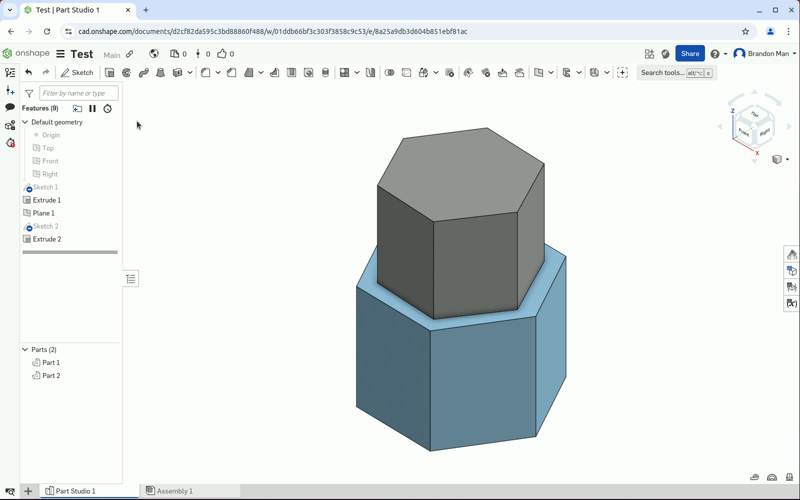
mouse_move(73, 189)
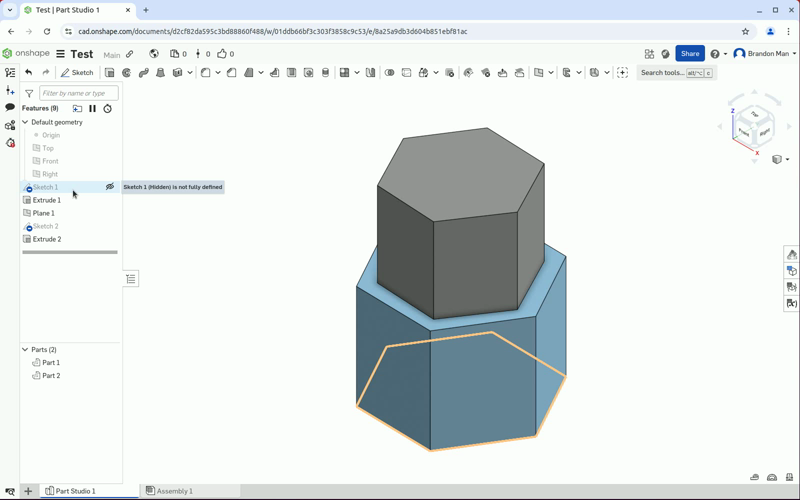
click(73, 189)